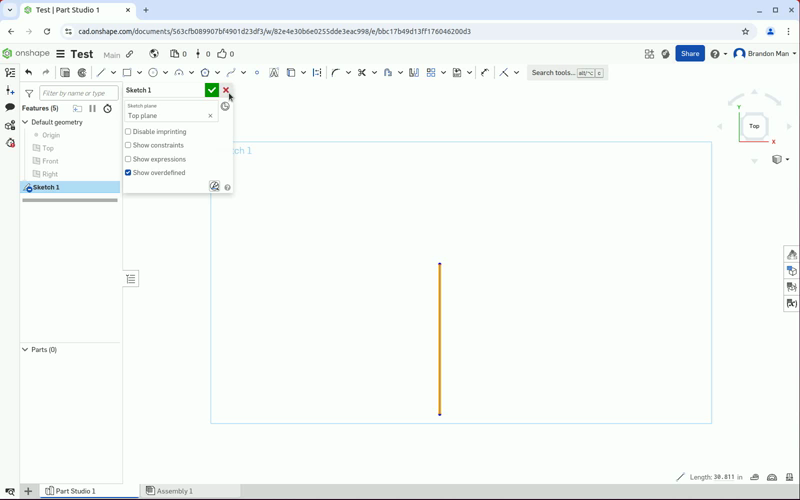
key(shift+h)
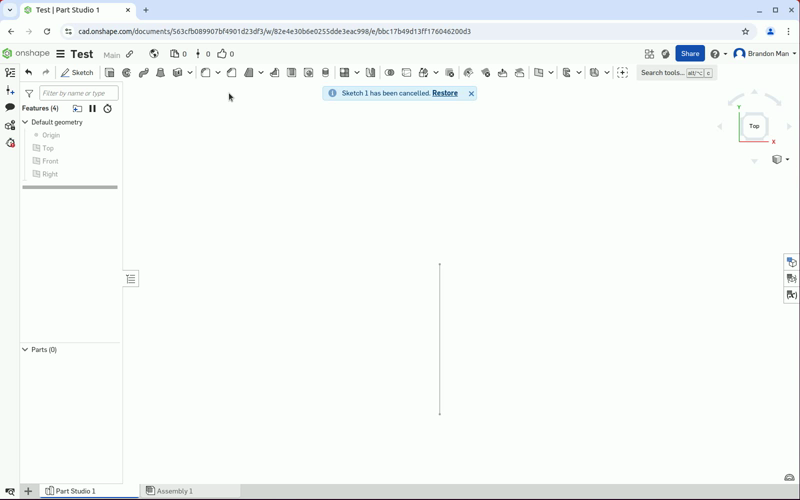
mouse_move(73, 352)
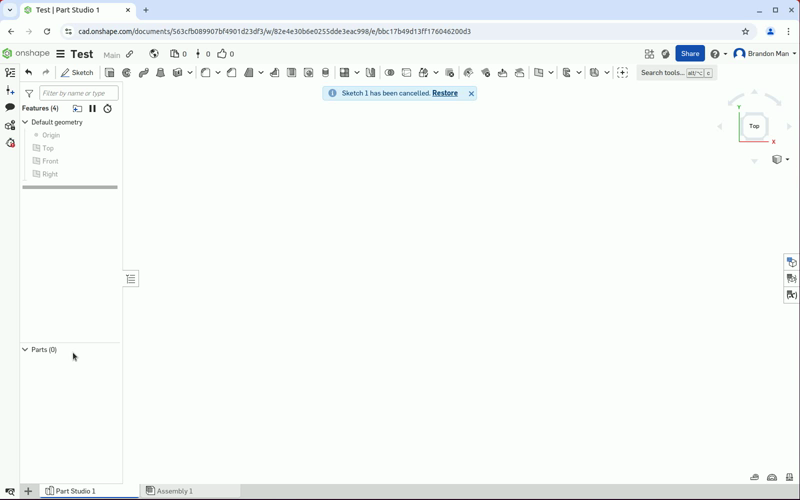
key(y)
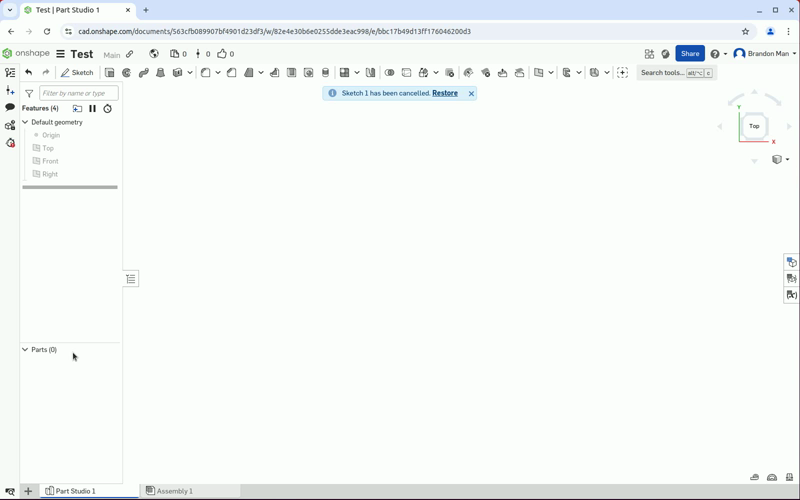
key(shift+p)
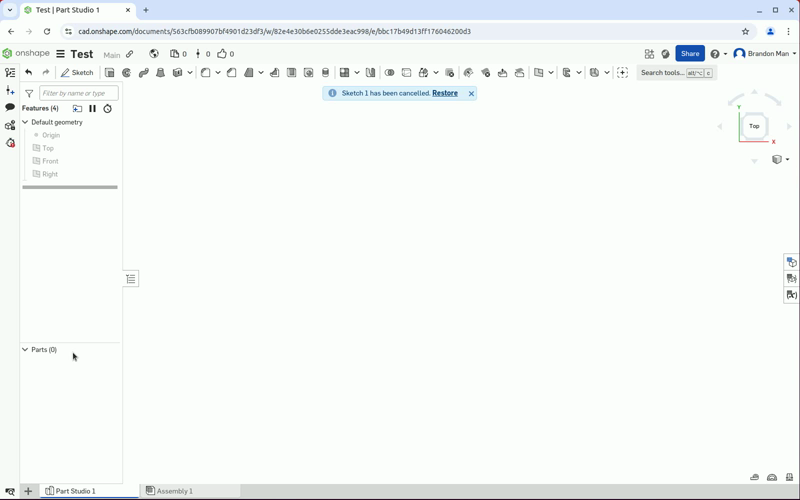
key(space)
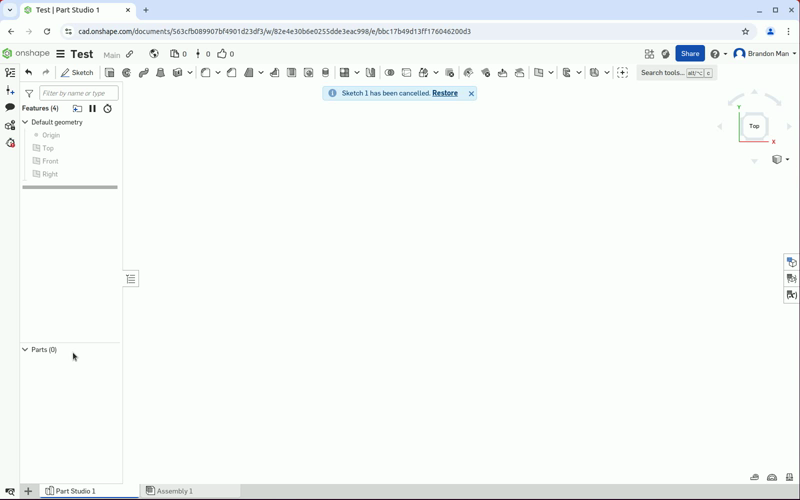
key_down(shift)
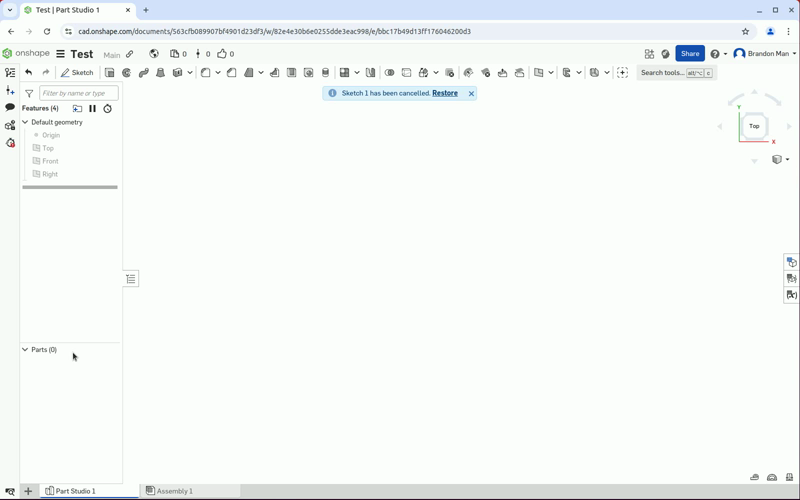
key(up)
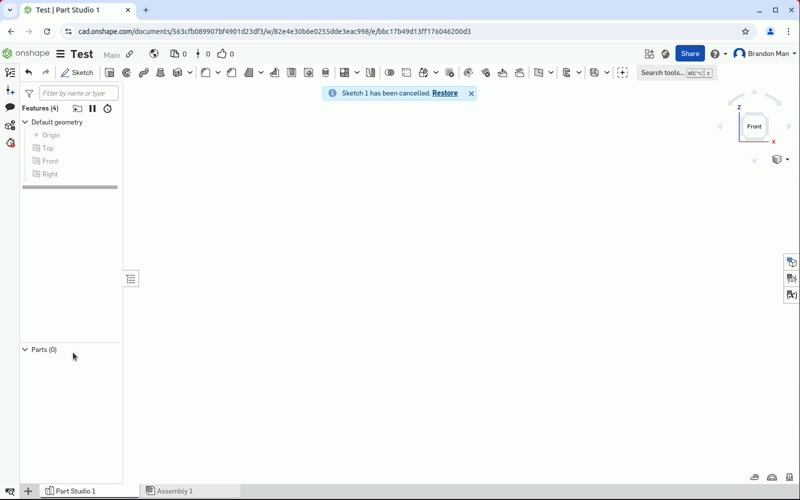
key_up(shift)
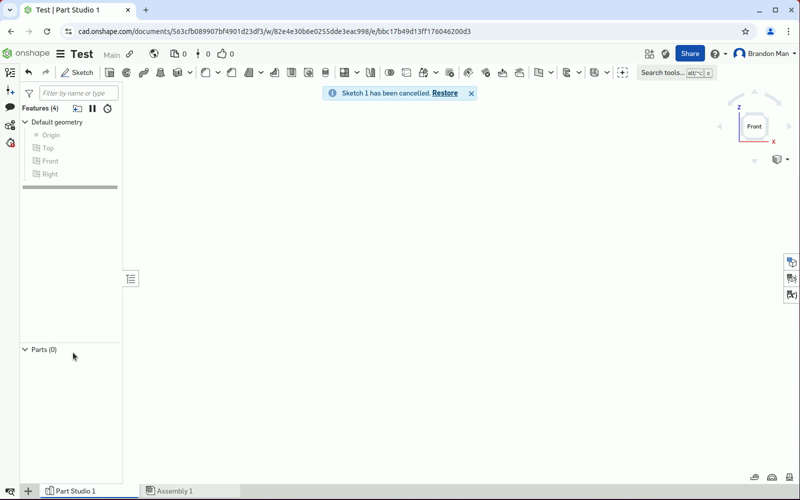
mouse_move(73, 352)
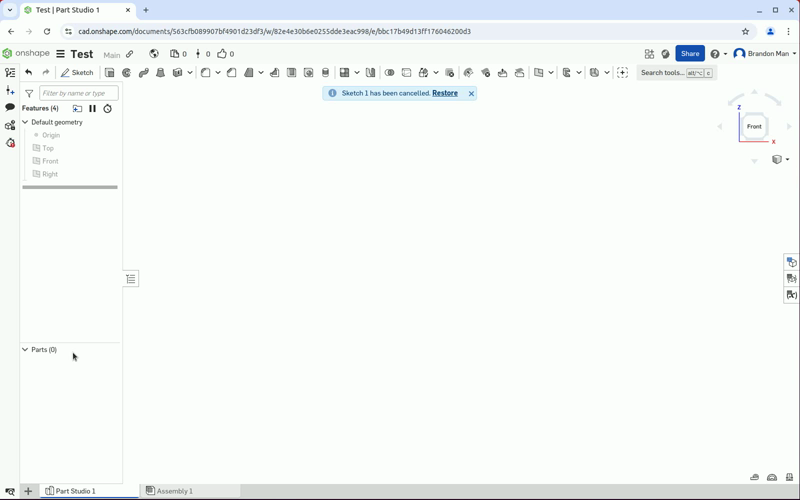
key(shift+y)
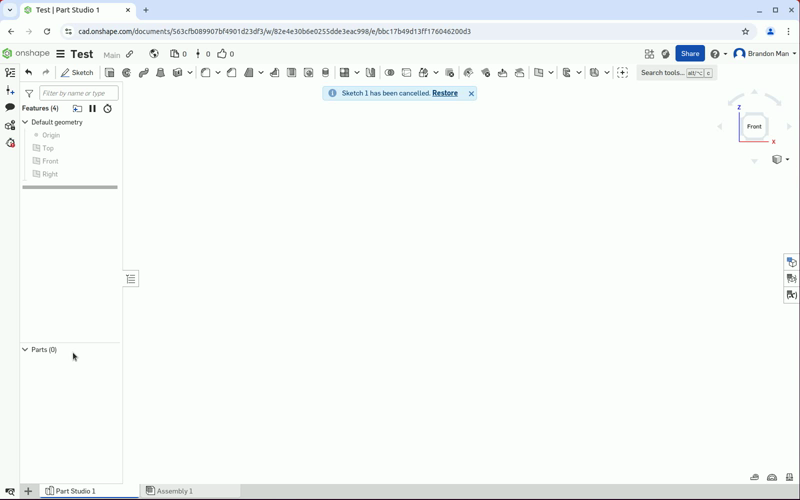
key(shift+s)
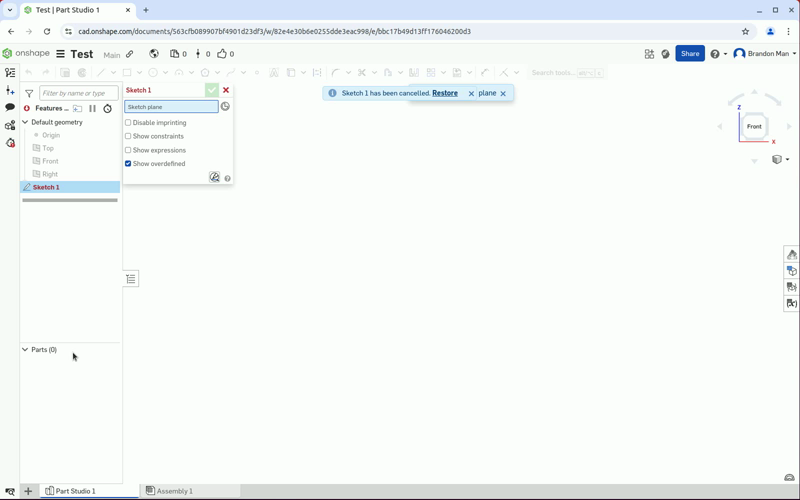
mouse_move(73, 163)
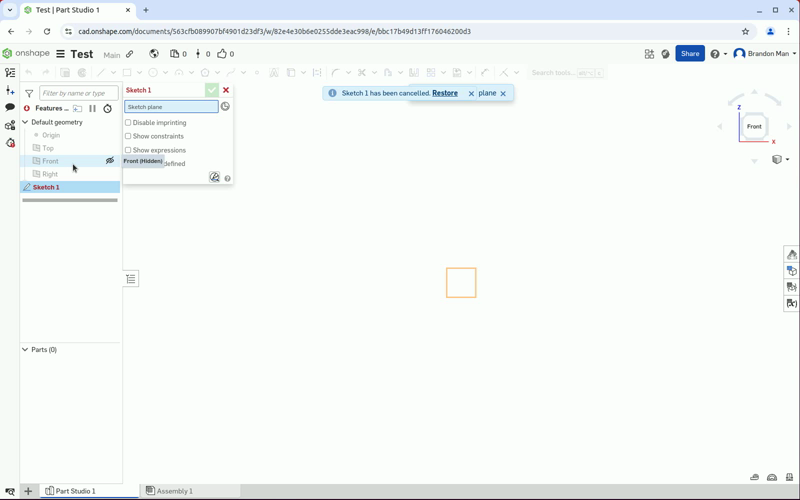
click(73, 163)
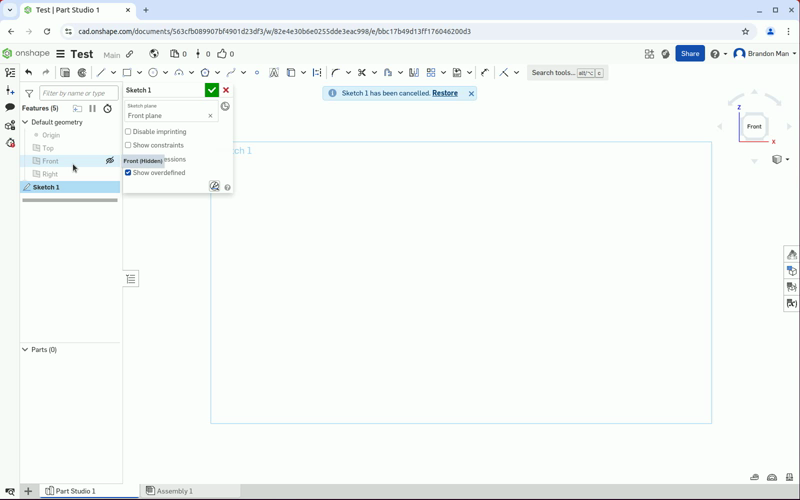
mouse_move(73, 352)
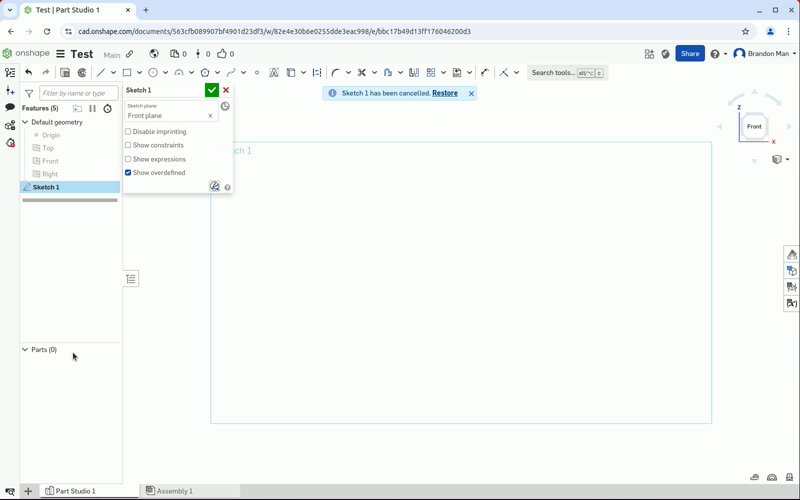
key(y)
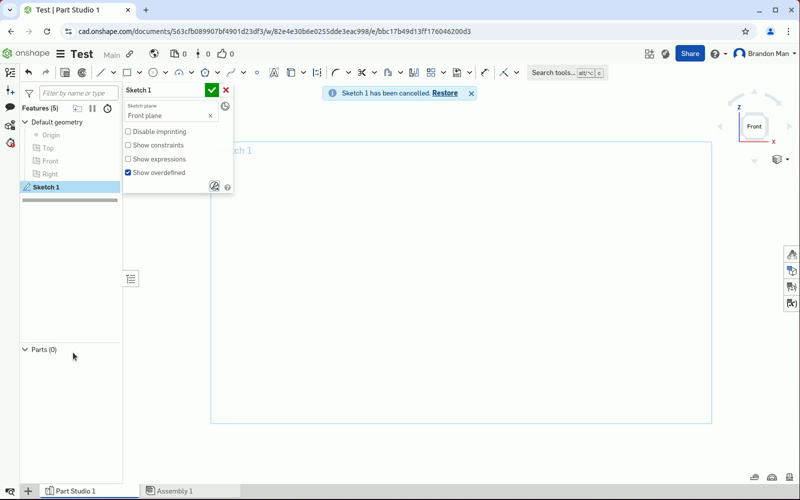
key(l)
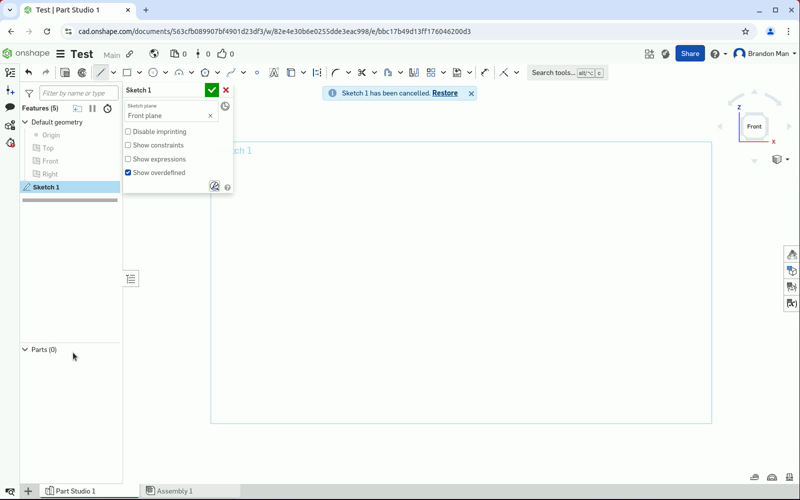
key_down(shift)
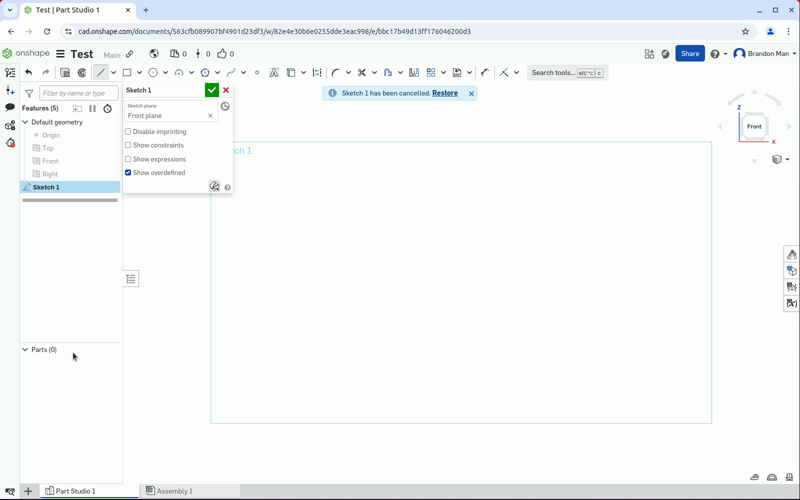
mouse_move(460, 282)
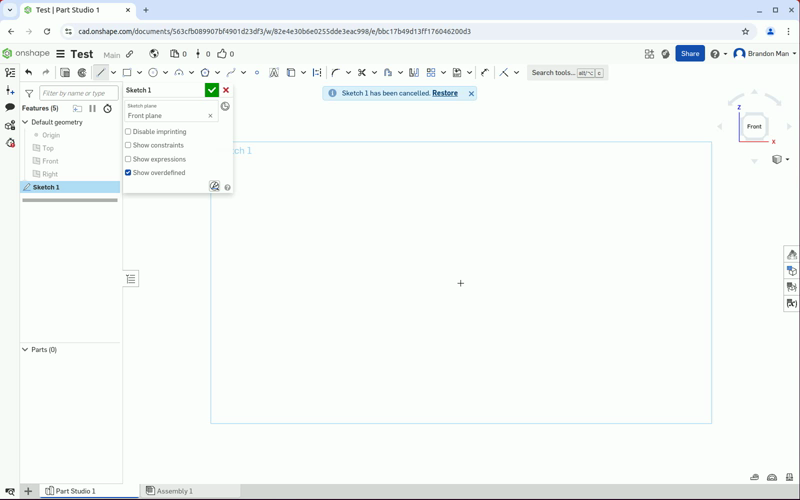
click(460, 282)
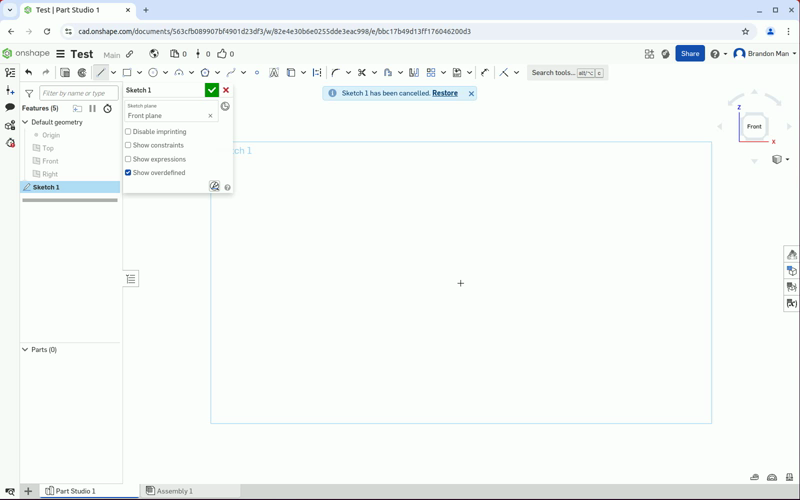
key_up(shift)
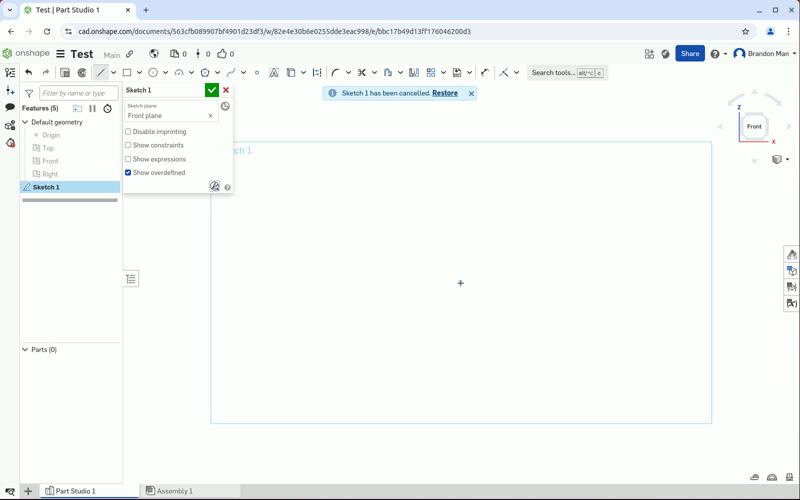
key_down(shift)
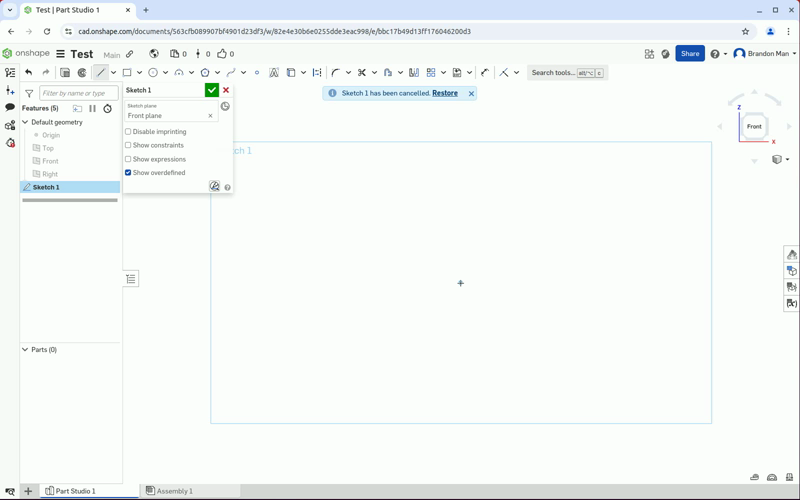
mouse_move(573, 282)
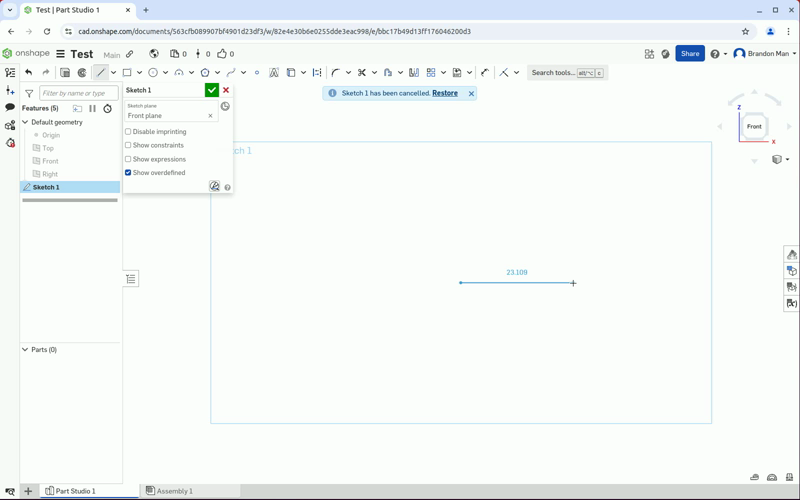
click(573, 282)
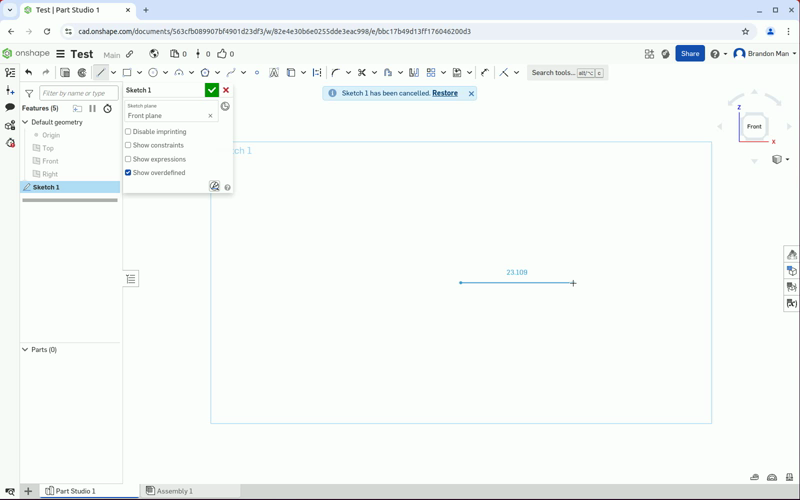
key_up(shift)
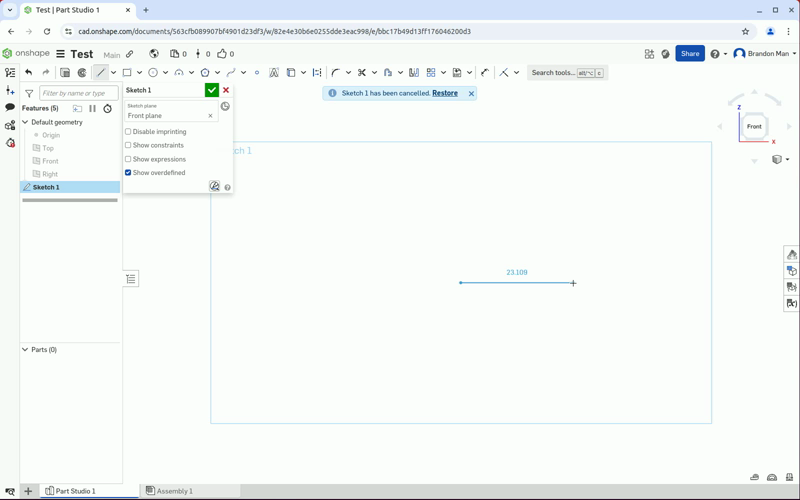
key_down(shift)
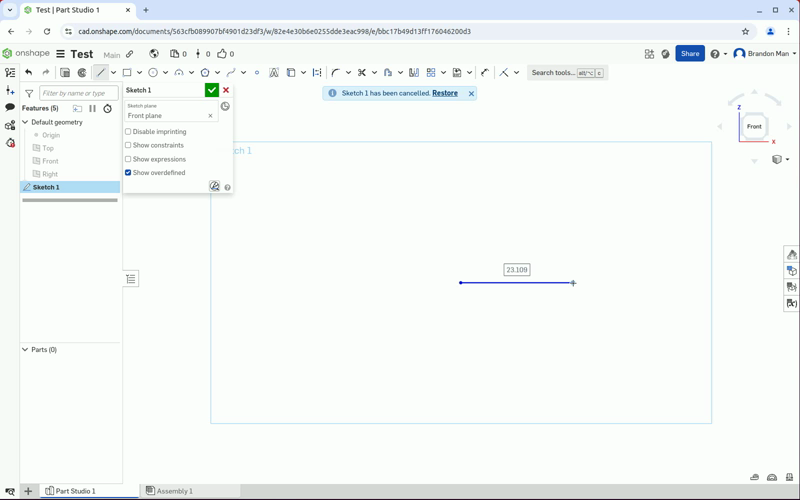
mouse_move(573, 217)
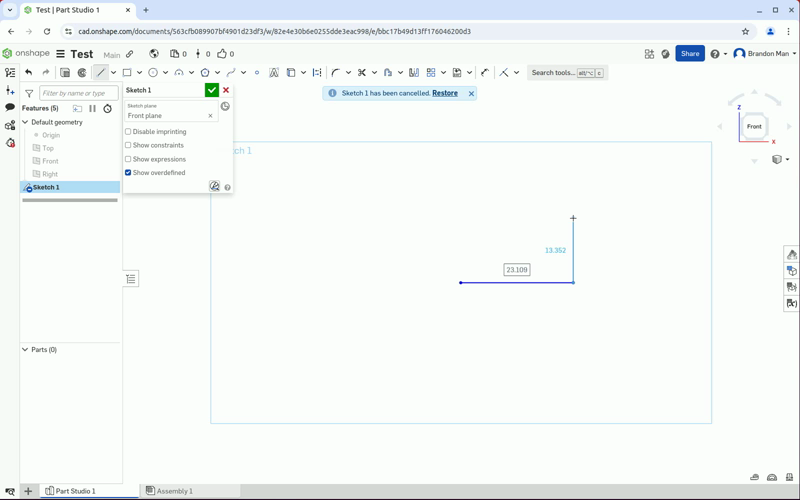
click(573, 217)
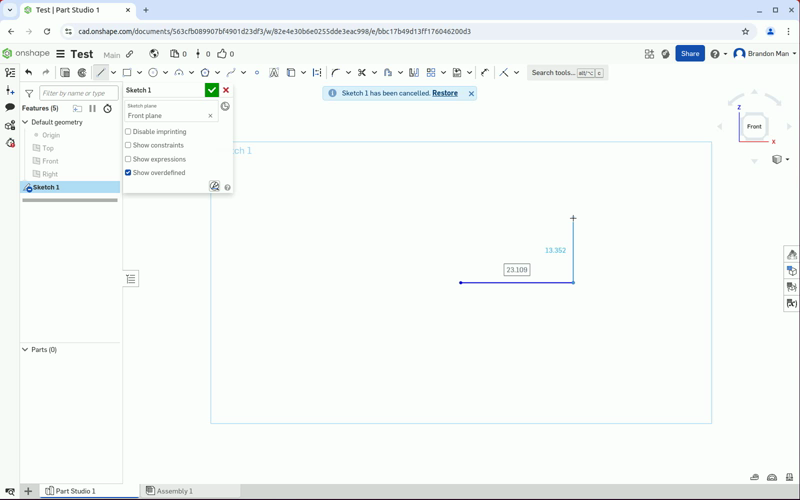
key_up(shift)
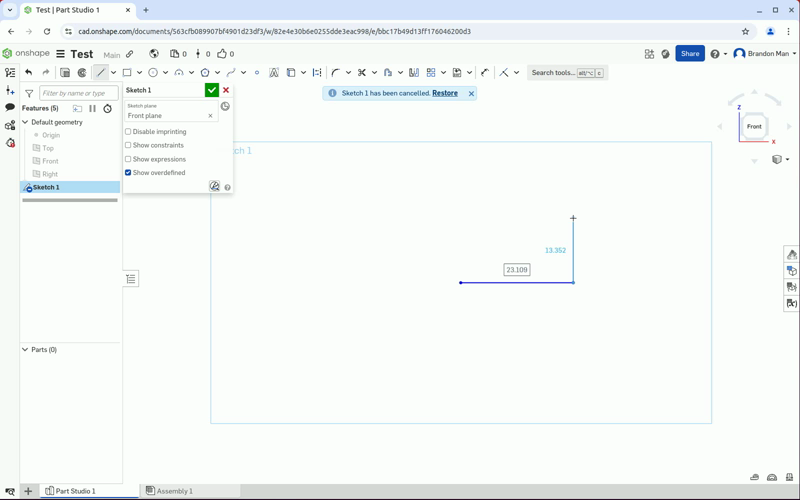
key_down(shift)
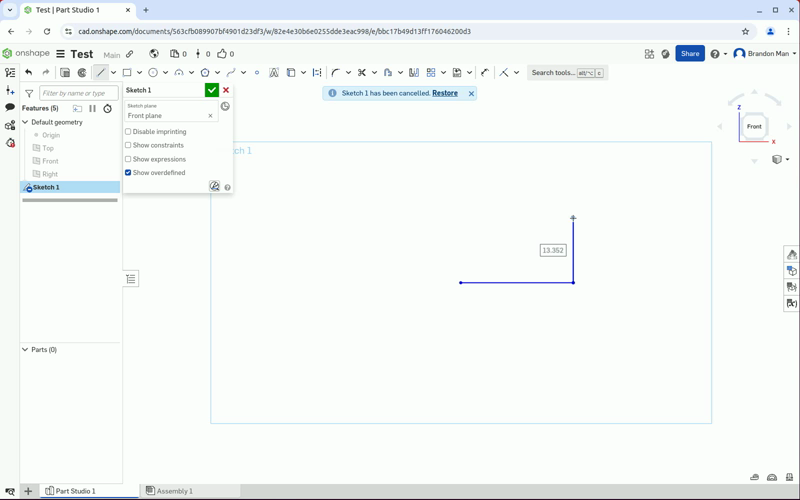
mouse_move(460, 217)
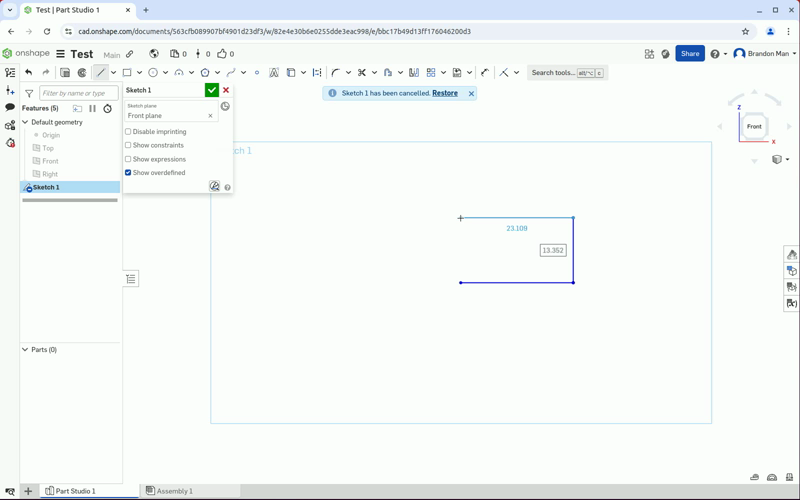
click(460, 217)
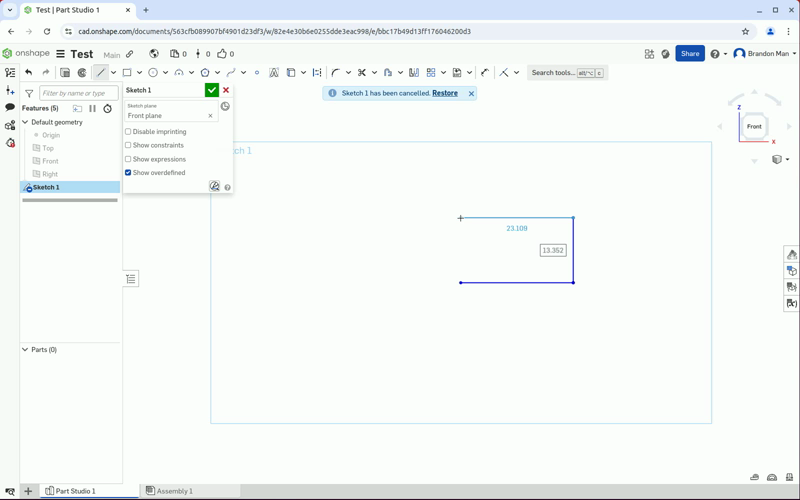
key_up(shift)
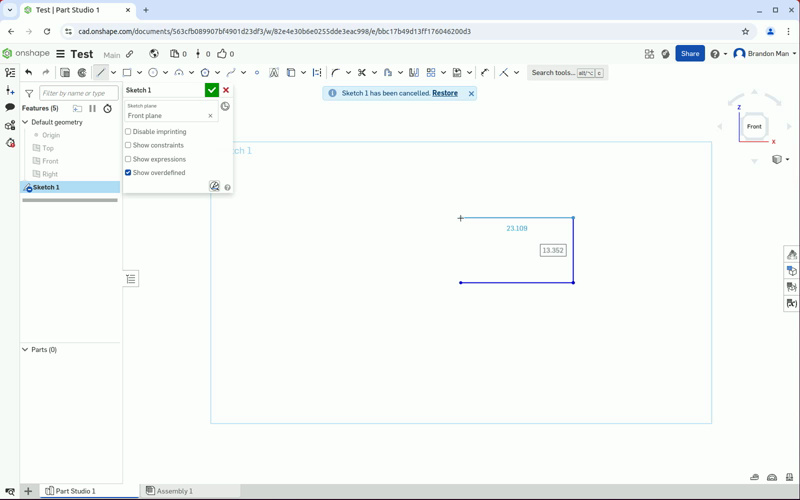
key_down(shift)
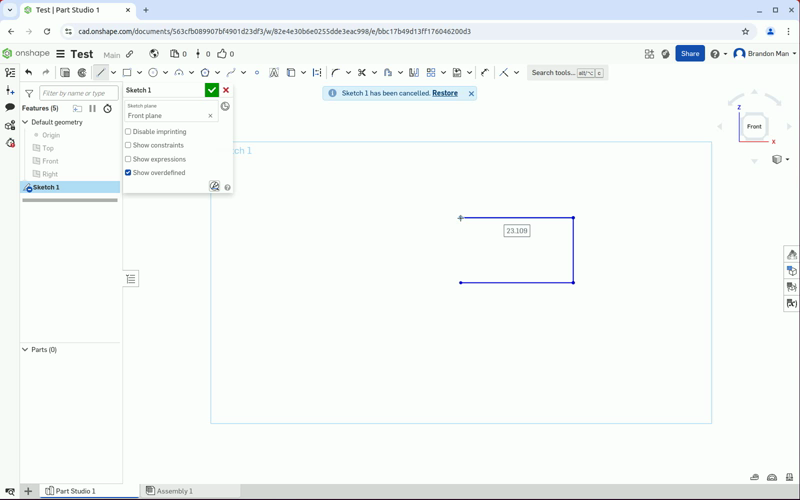
mouse_move(460, 282)
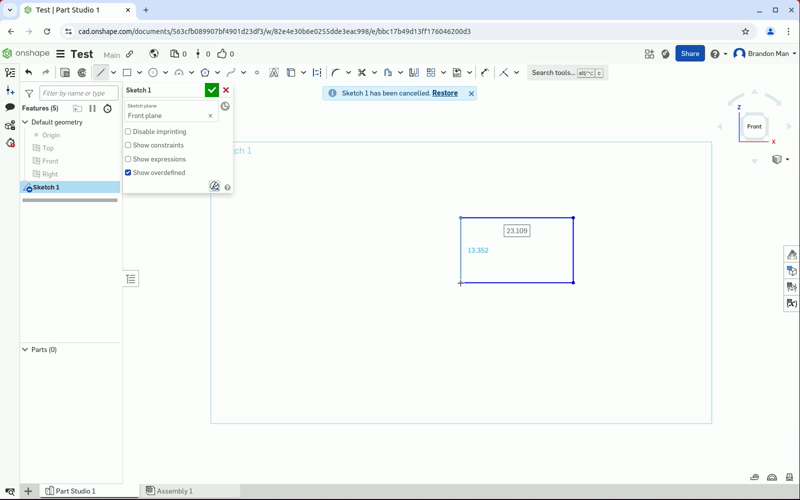
key_up(shift)
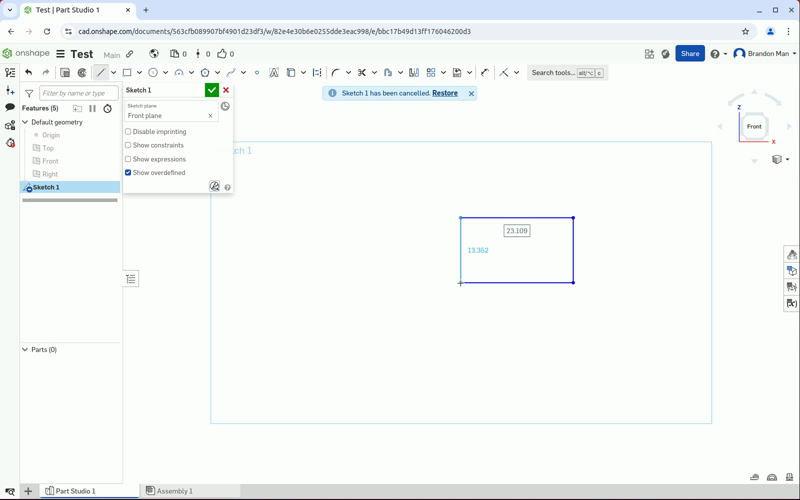
click(460, 282)
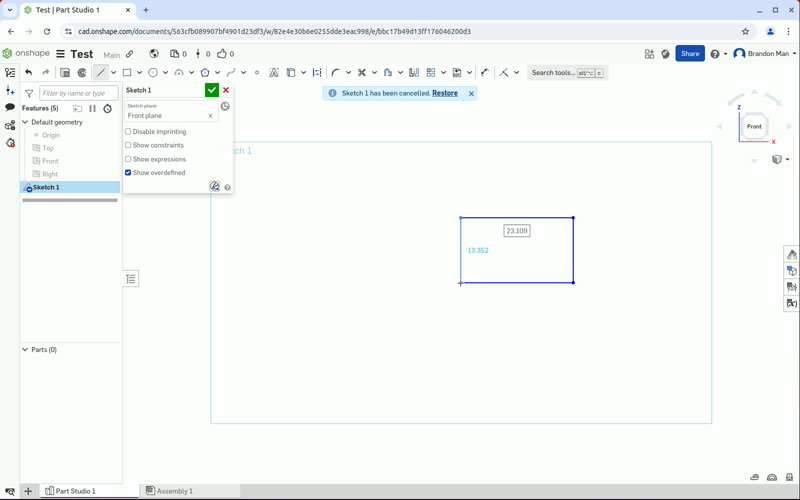
key(esc)
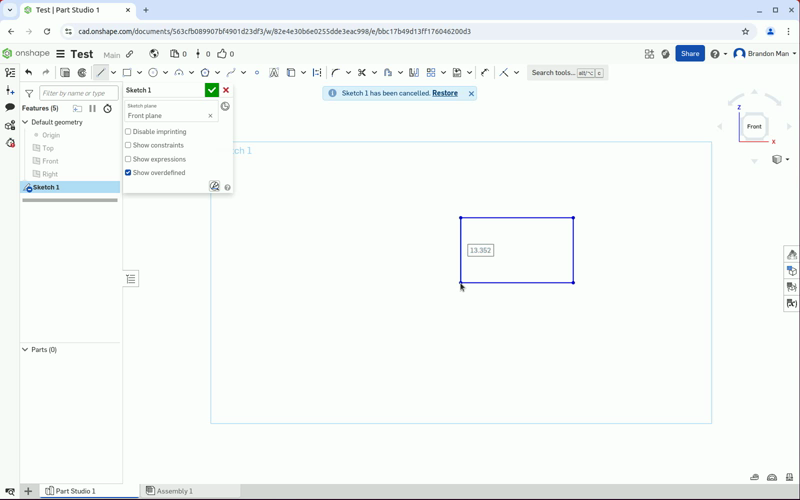
mouse_move(527, 274)
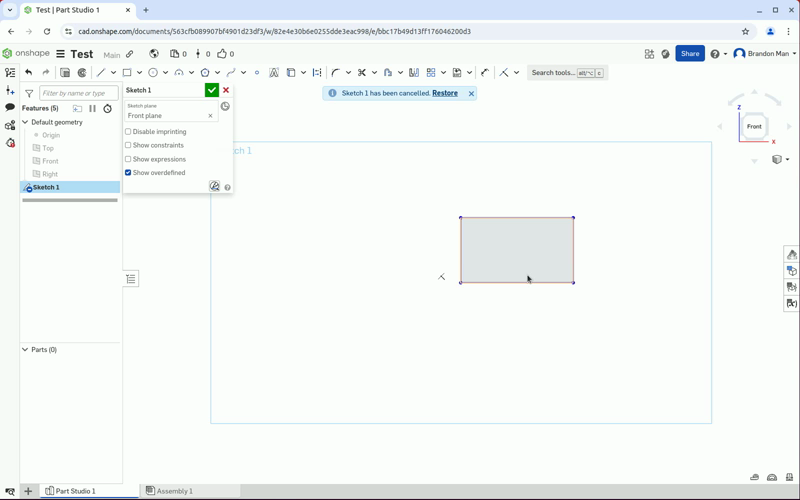
click(527, 274)
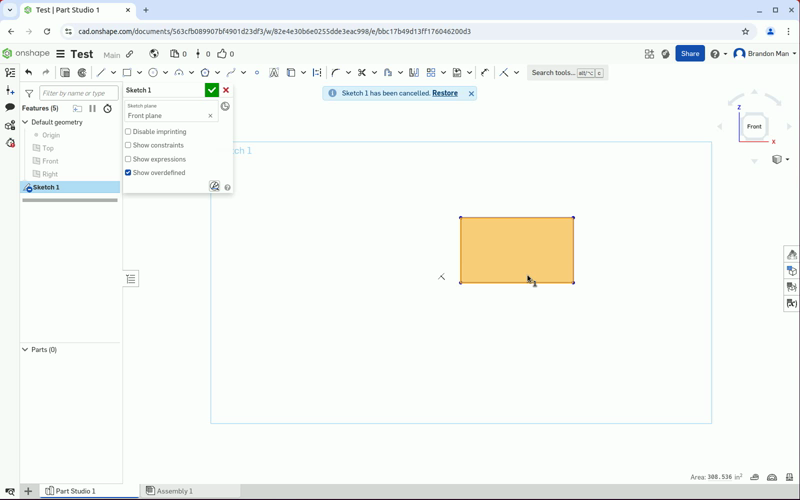
mouse_move(73, 352)
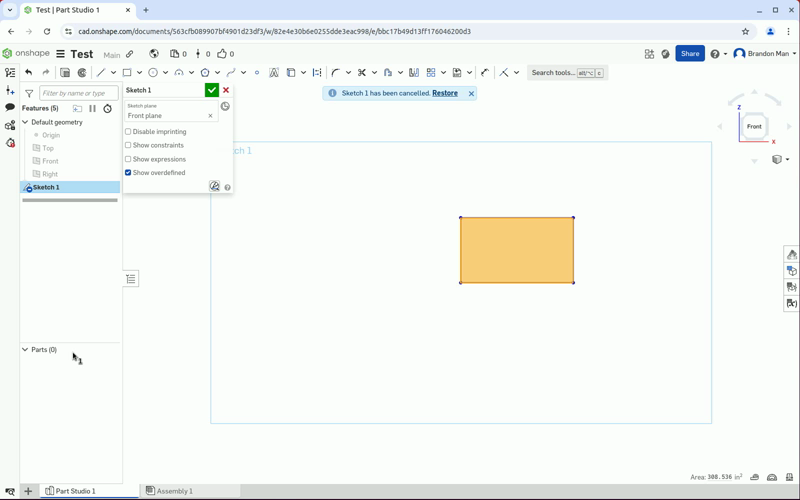
key(shift+y)
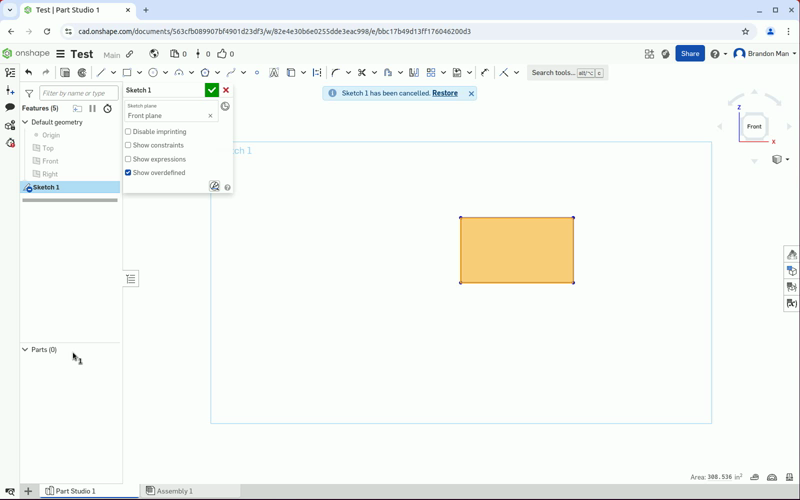
key(shift+e)
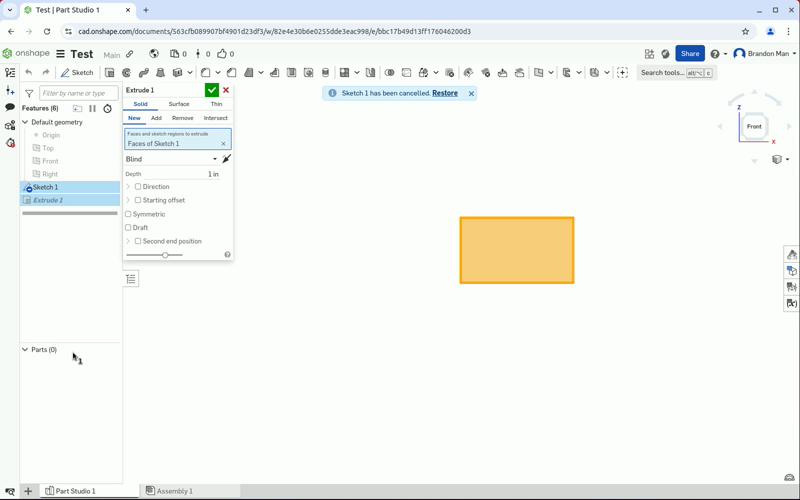
mouse_move(143, 106)
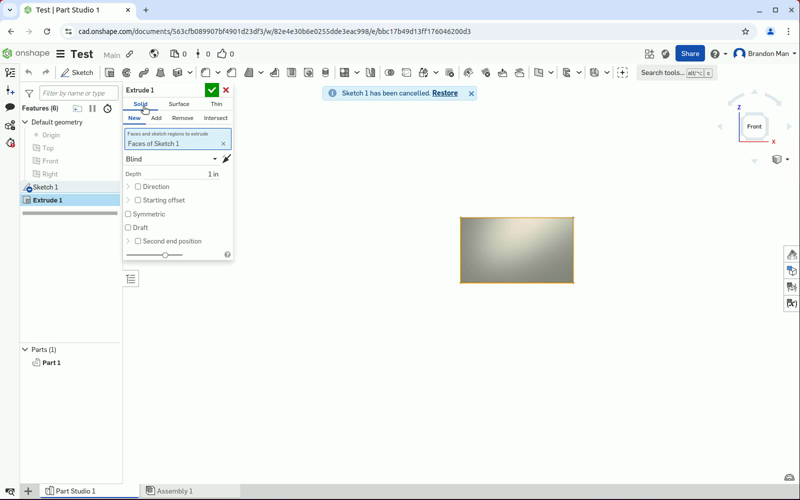
click(143, 106)
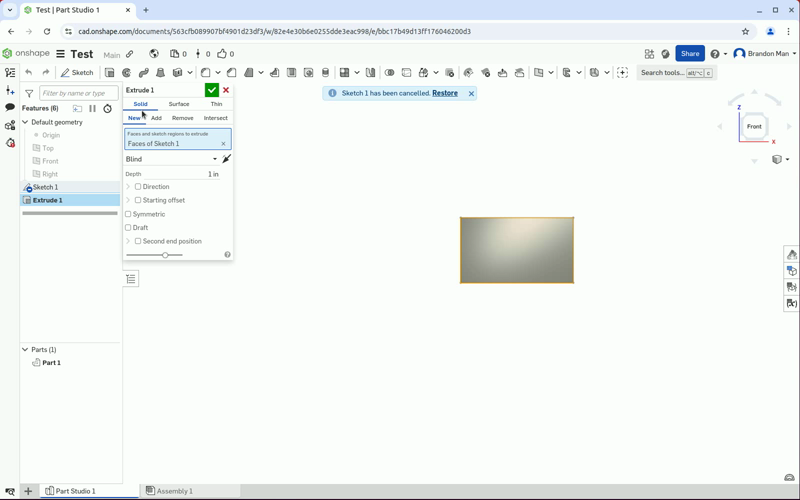
mouse_move(137, 120)
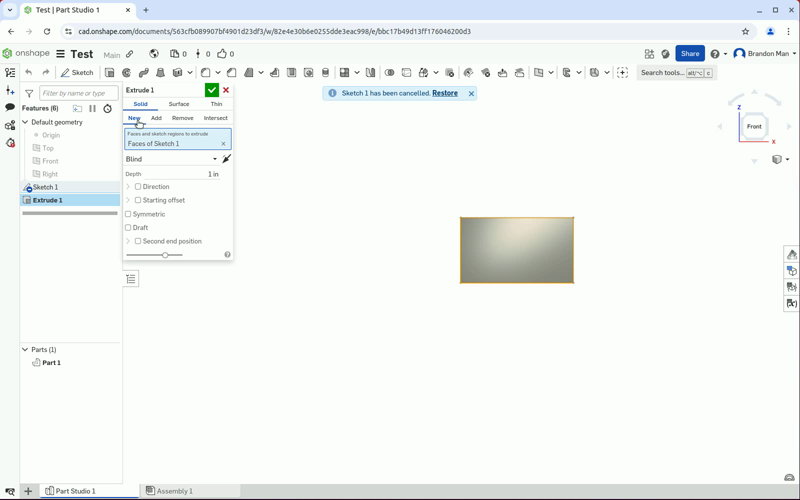
click(137, 120)
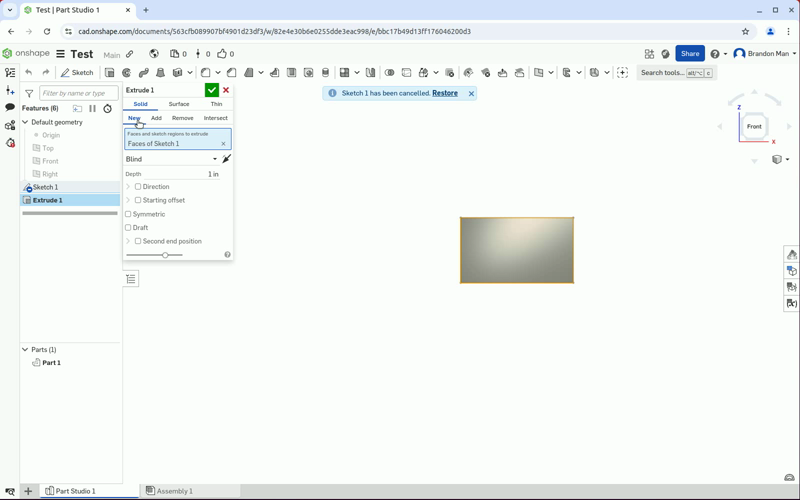
key(tab, 4)
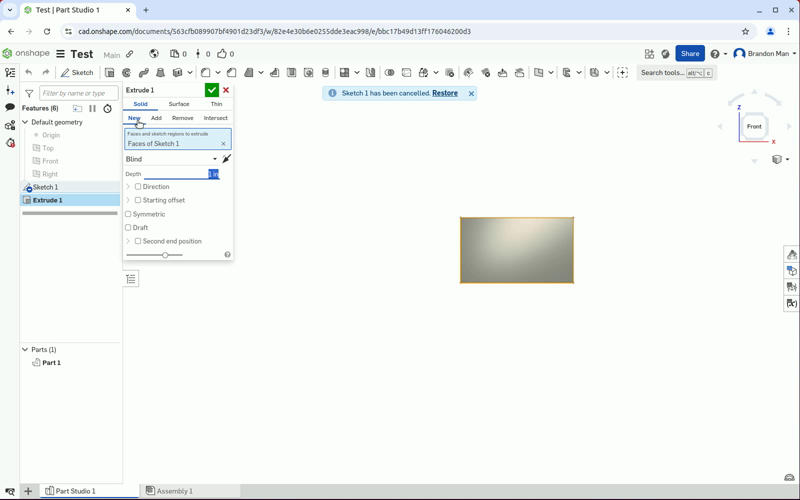
text(4.092)
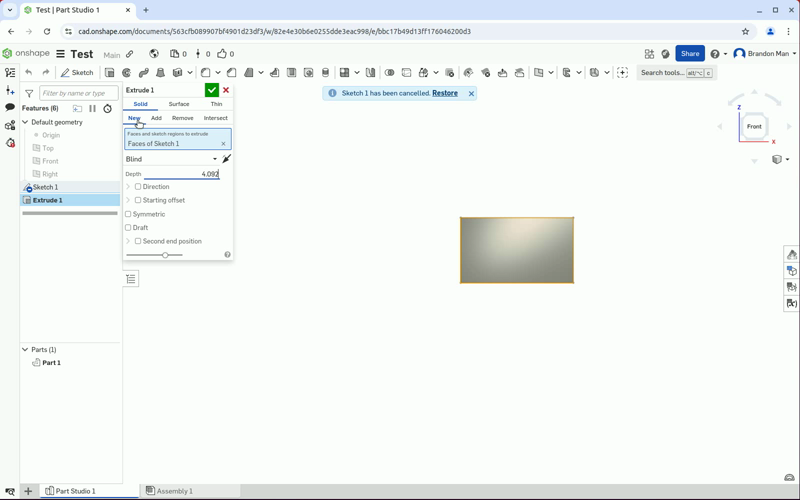
key(enter)
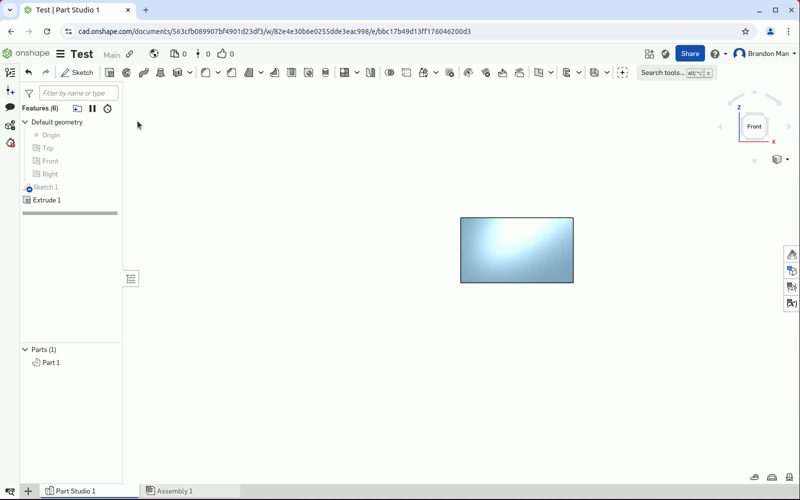
key(shift+h)
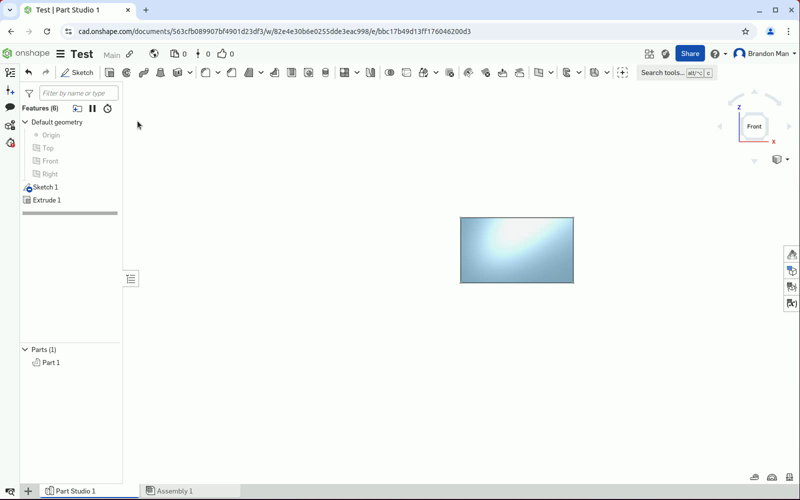
key(shift+h)
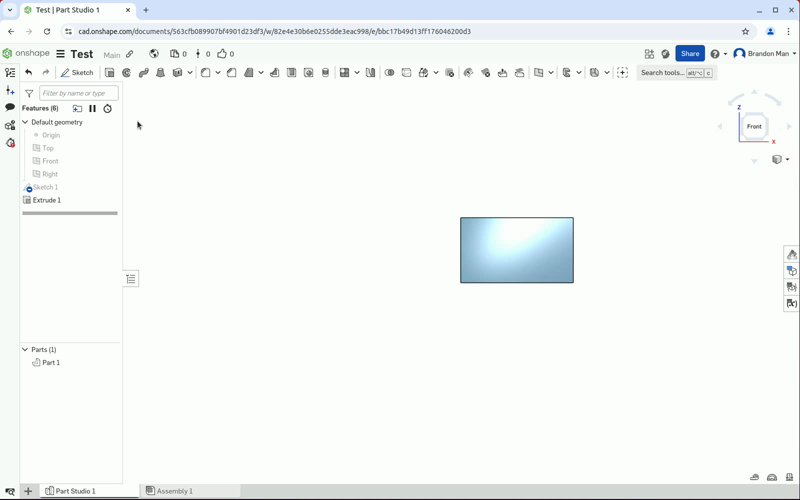
mouse_move(73, 189)
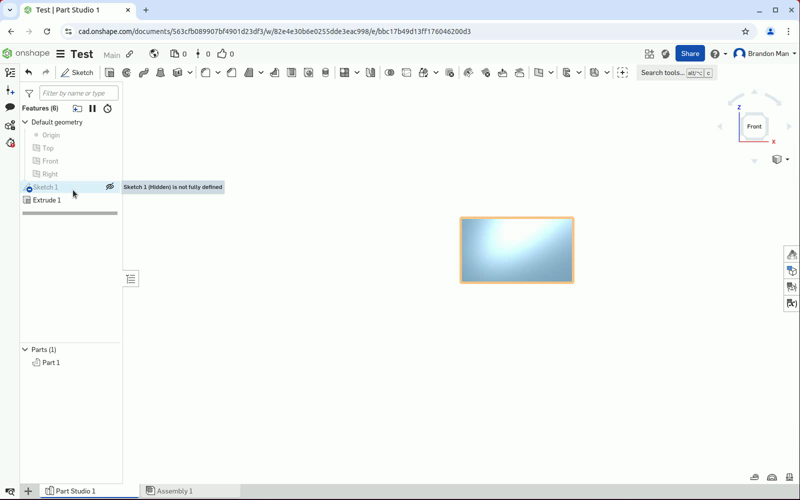
click(73, 189)
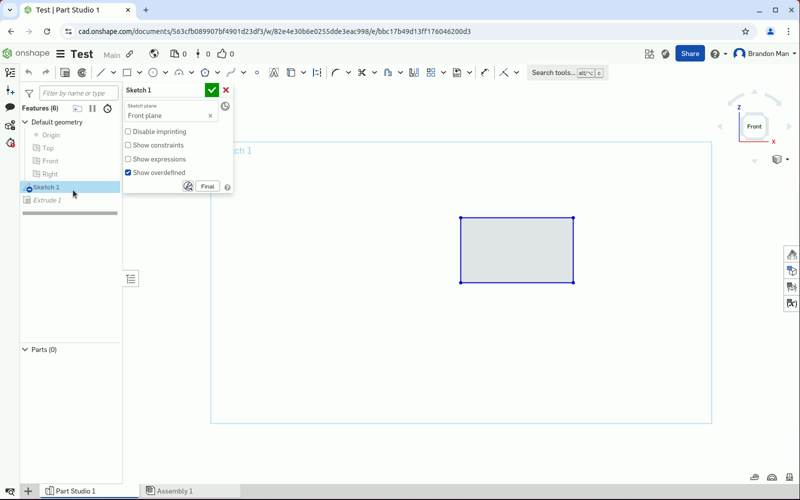
mouse_move(229, 92)
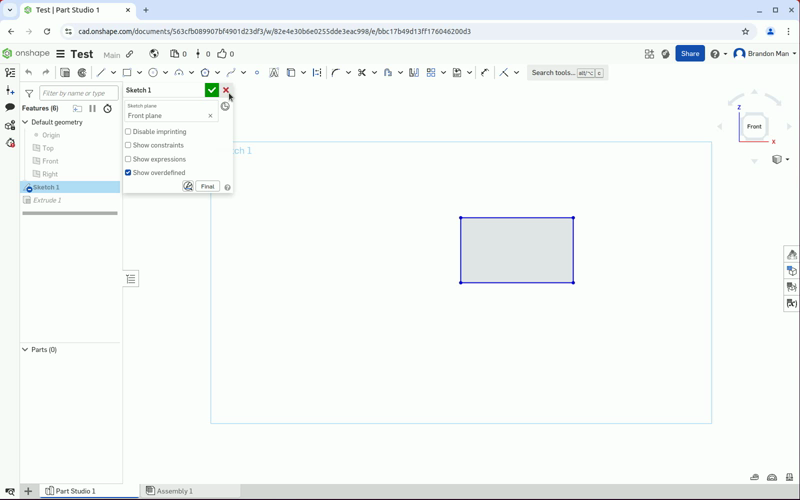
click(229, 92)
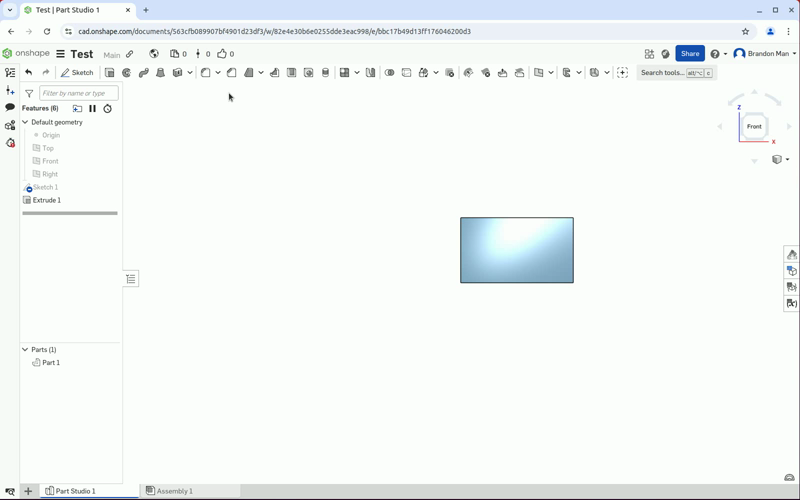
mouse_move(541, 75)
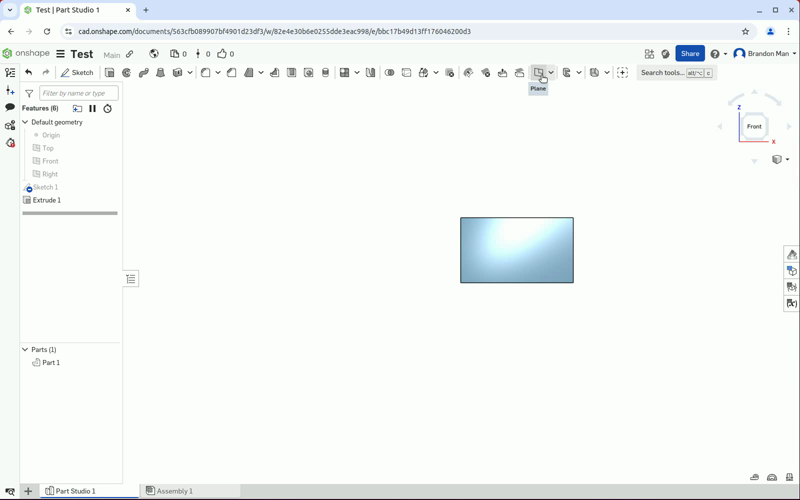
click(541, 75)
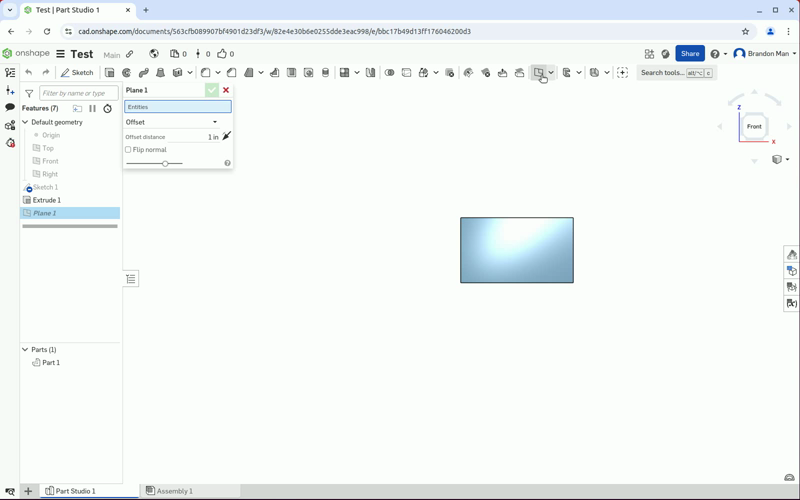
mouse_move(73, 163)
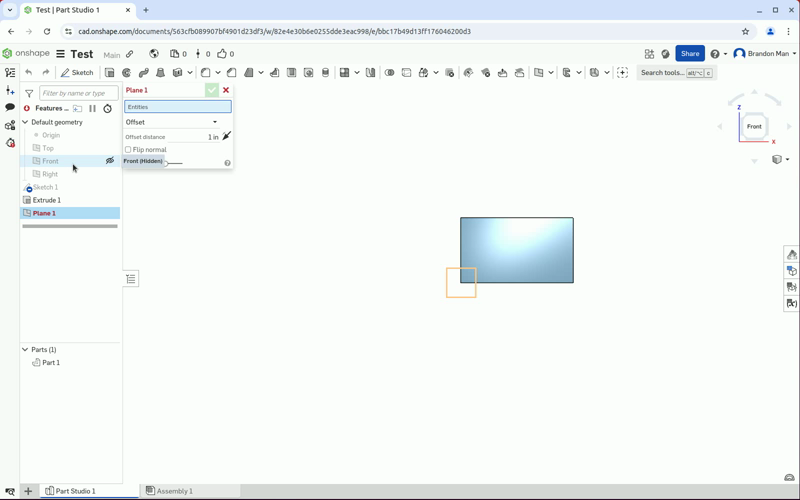
click(73, 163)
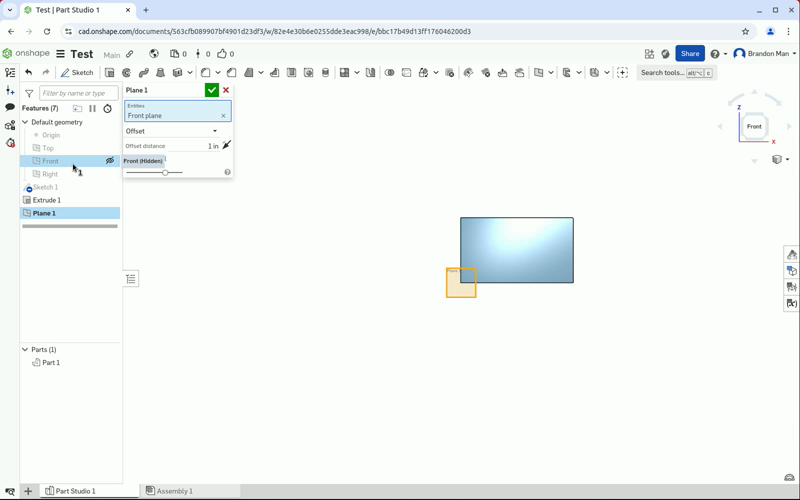
key(tab, 2)
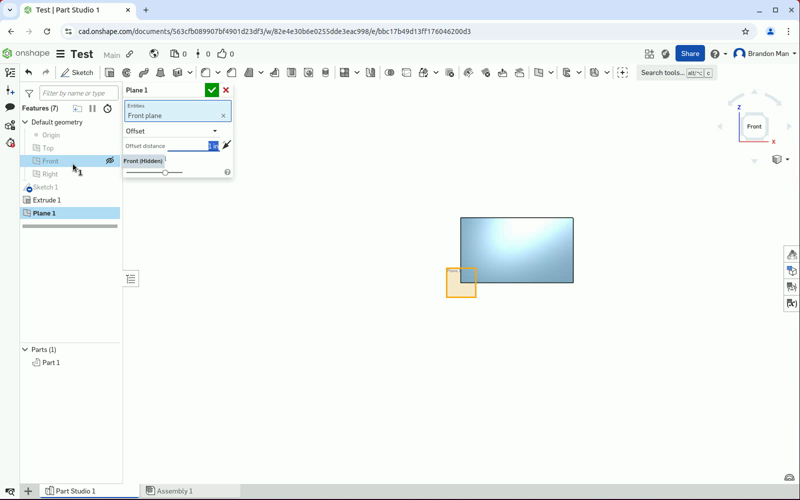
text(4.098)
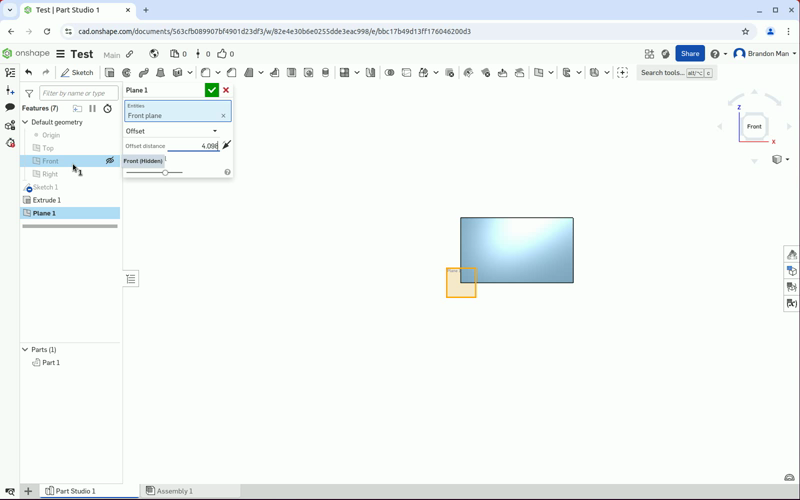
key(enter, 2)
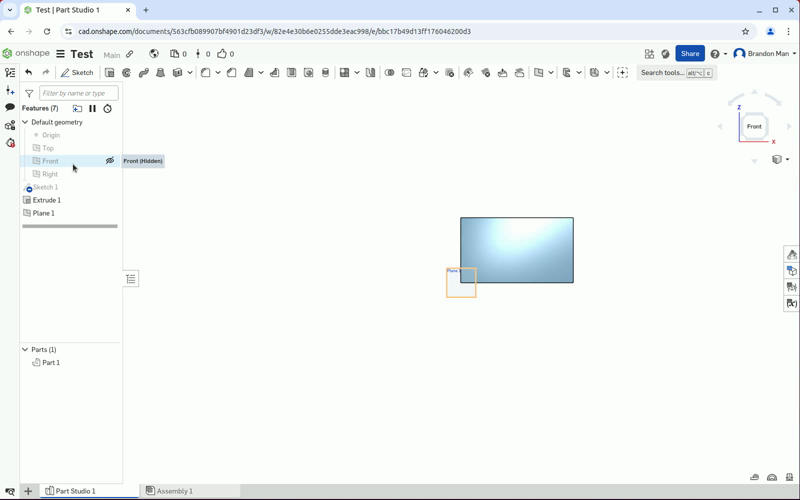
key(shift+s)
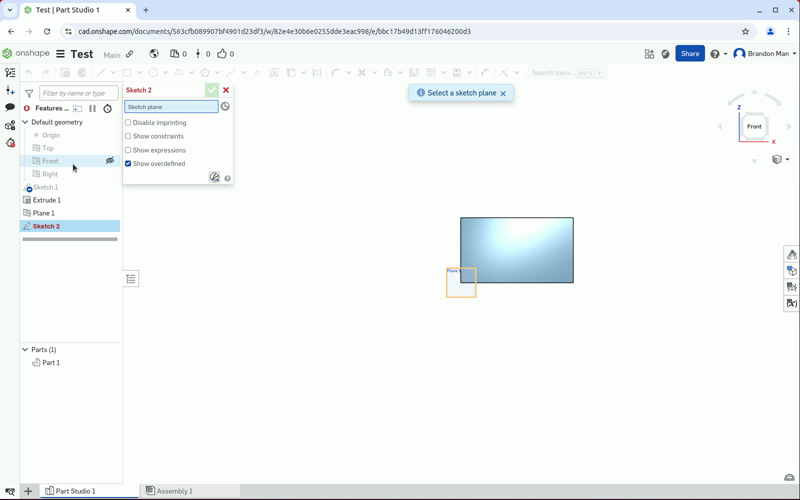
mouse_move(73, 215)
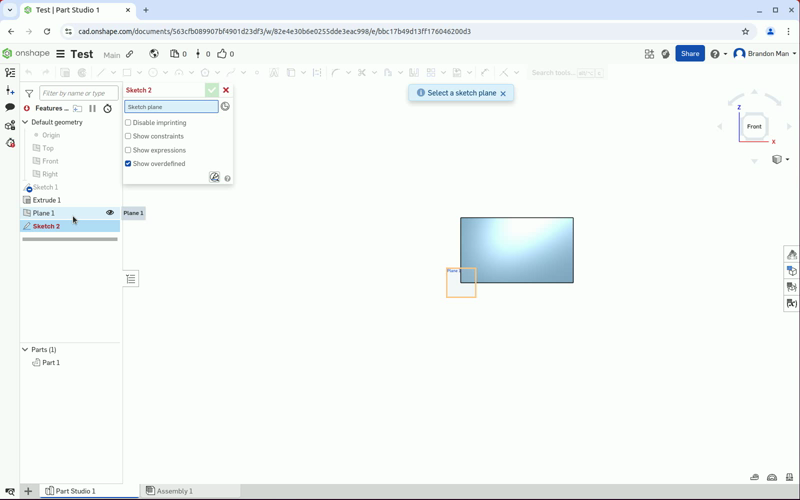
click(73, 215)
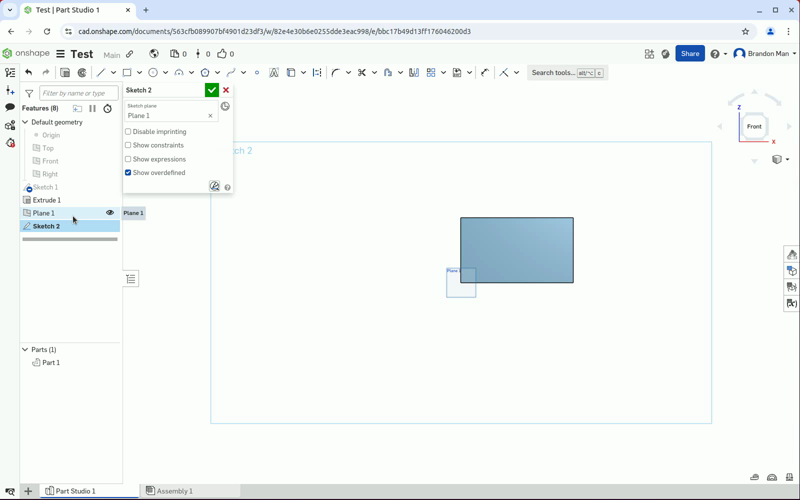
mouse_move(73, 352)
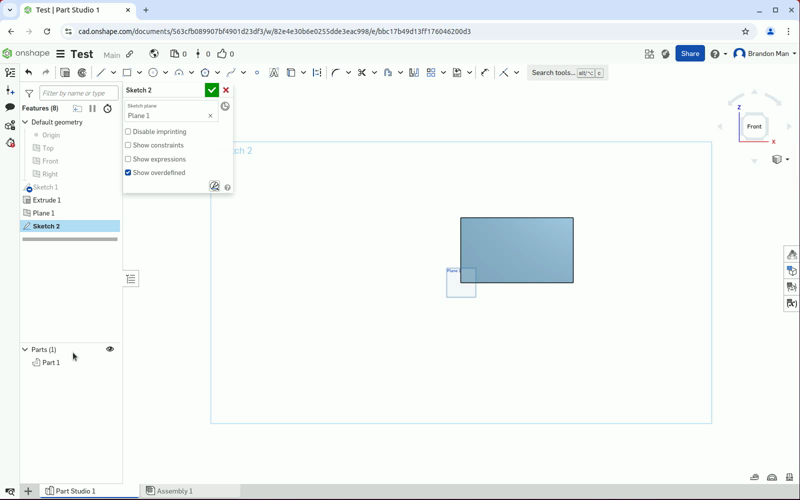
key(y)
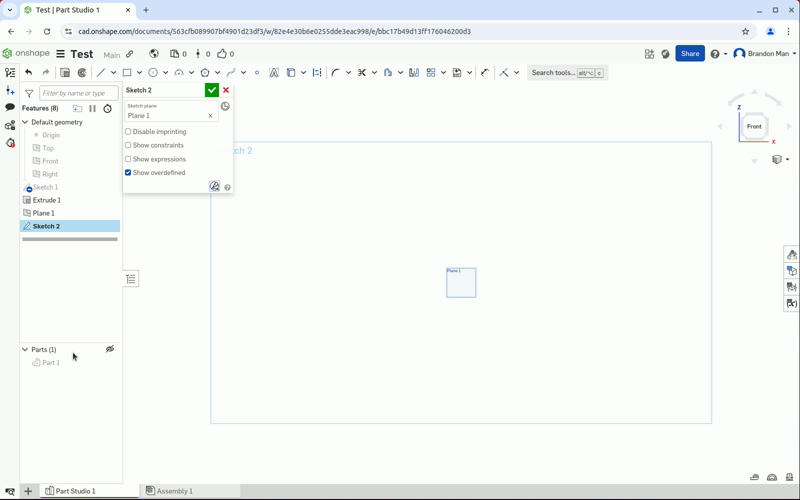
key(c)
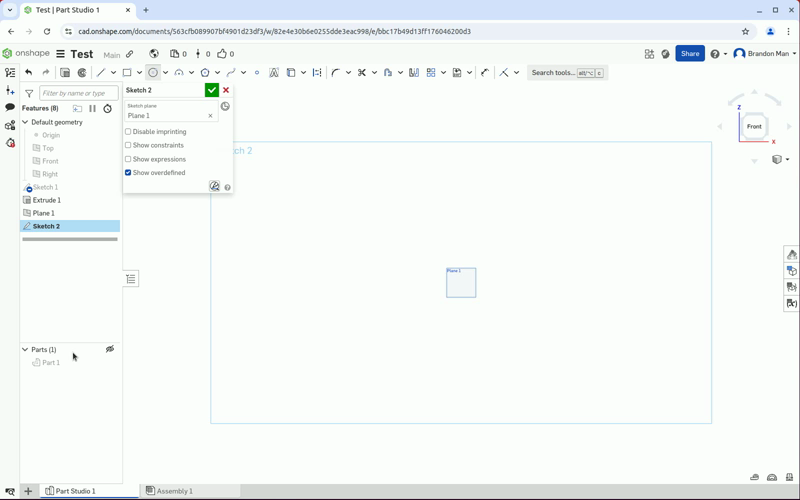
key_down(shift)
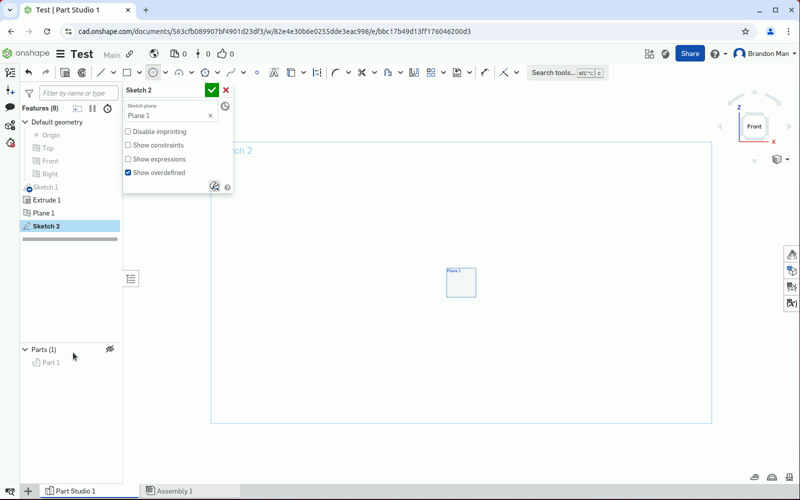
mouse_move(486, 238)
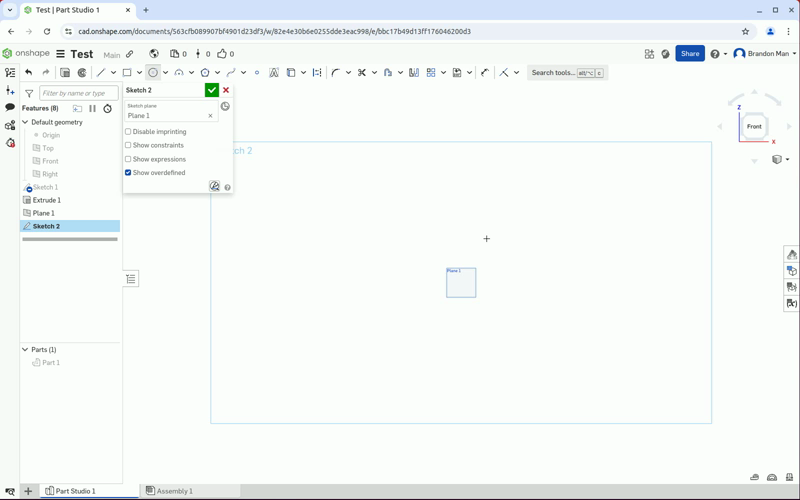
click(486, 238)
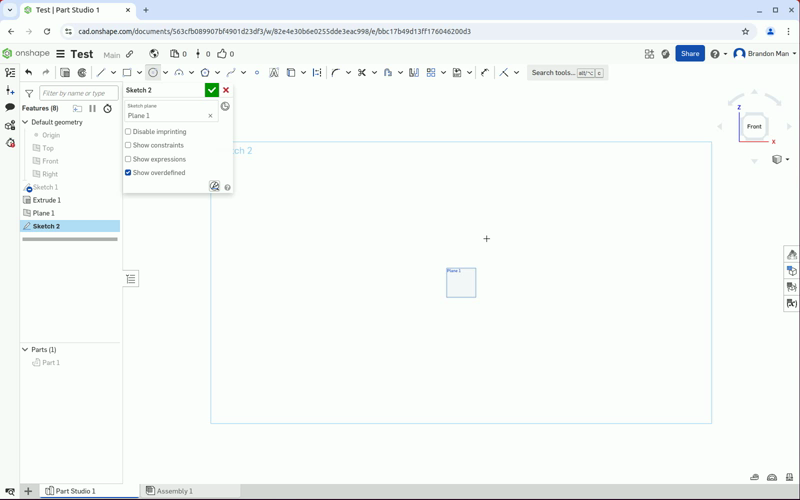
key_up(shift)
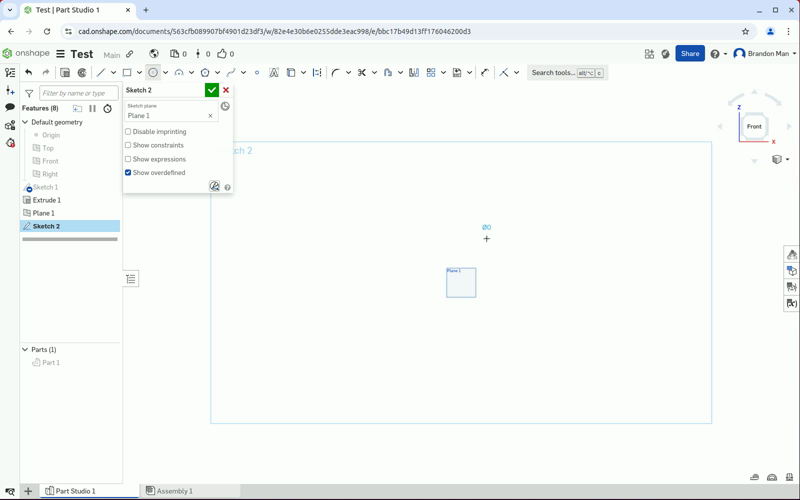
mouse_move(496, 238)
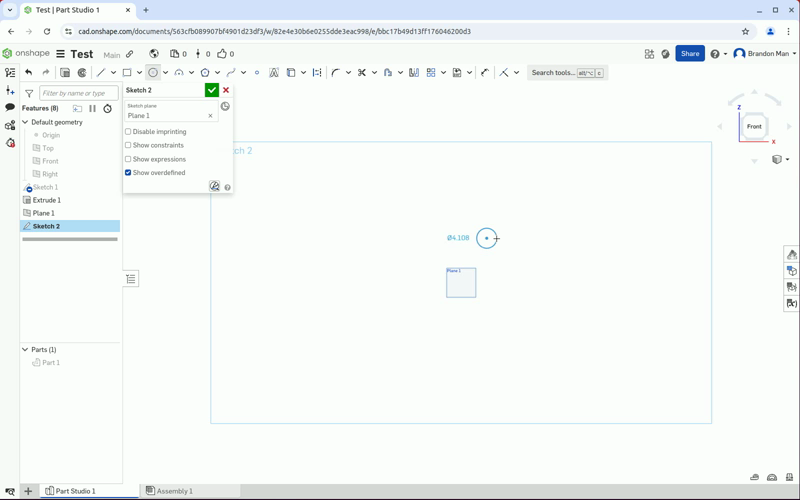
click(496, 238)
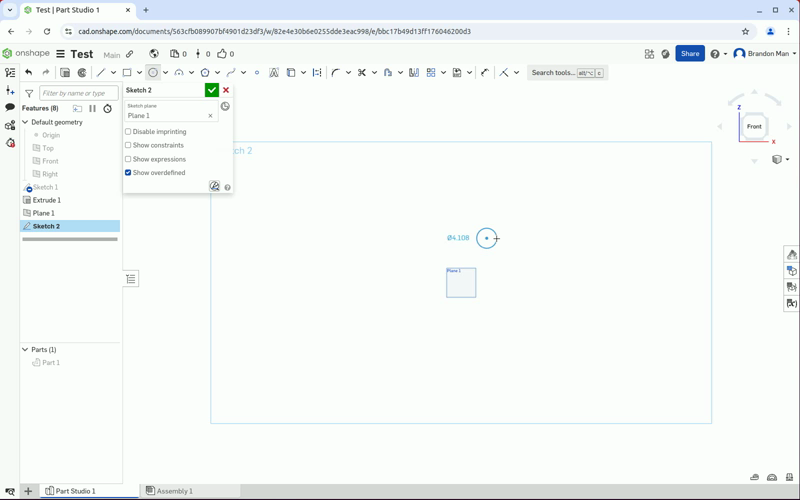
key(esc)
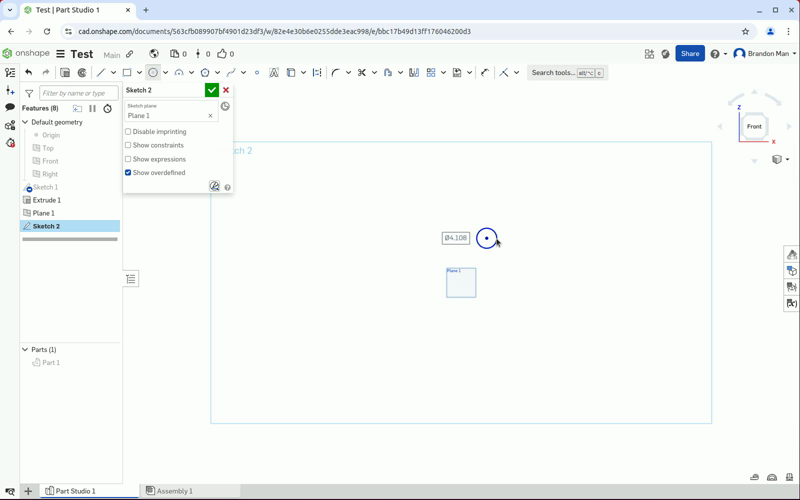
mouse_move(490, 236)
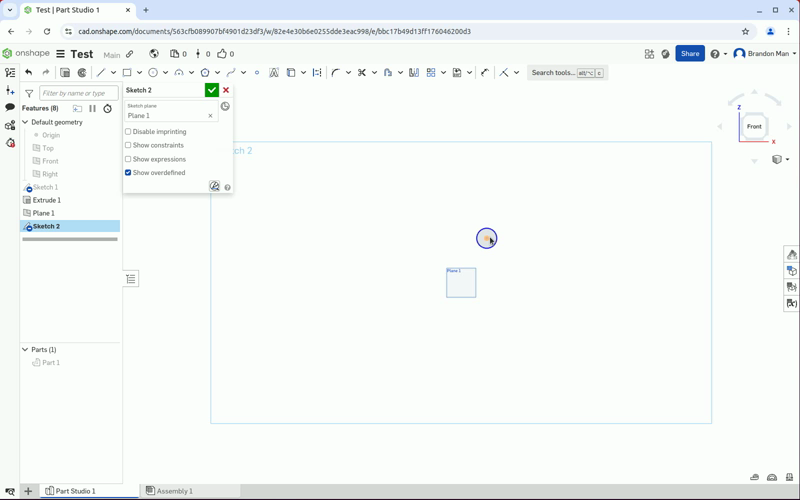
scroll(6)
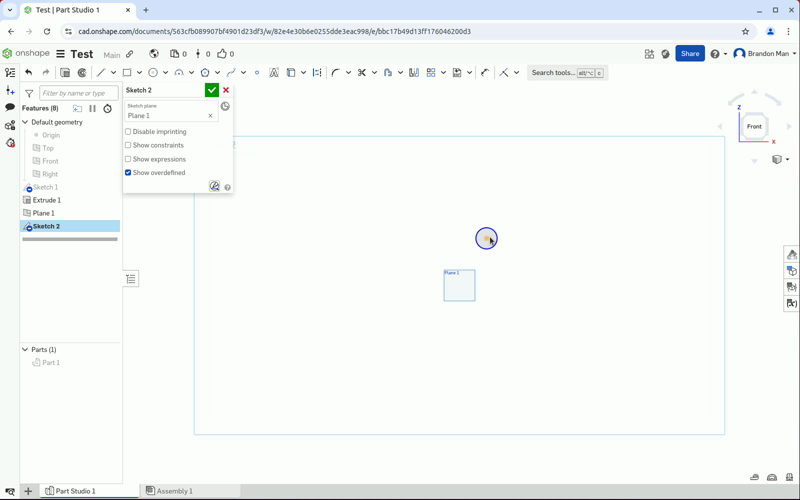
scroll(6)
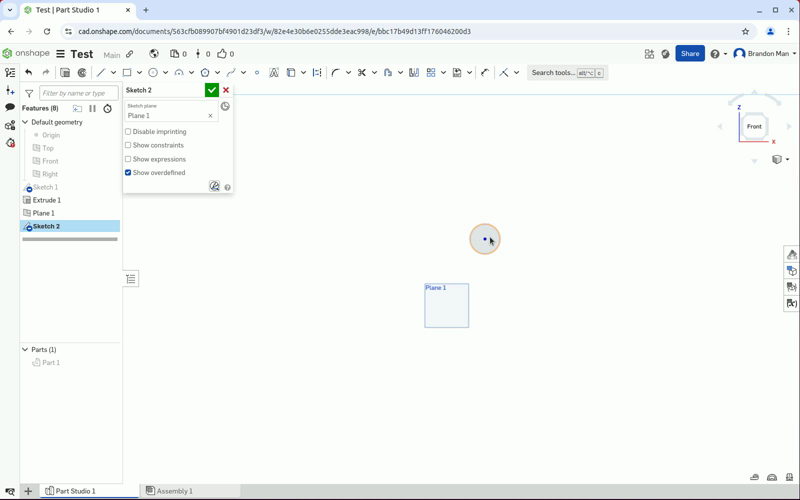
scroll(6)
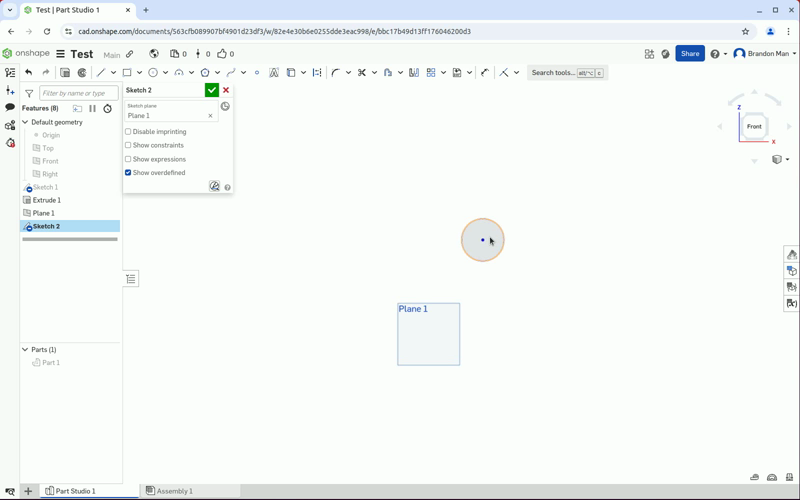
scroll(6)
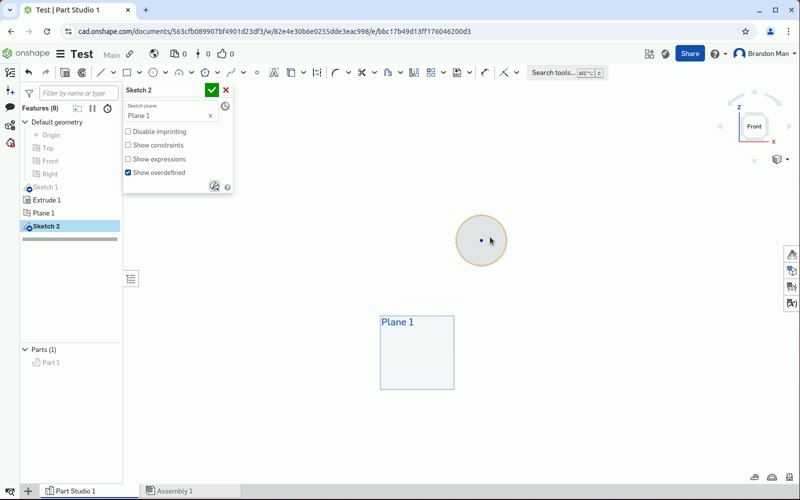
scroll(6)
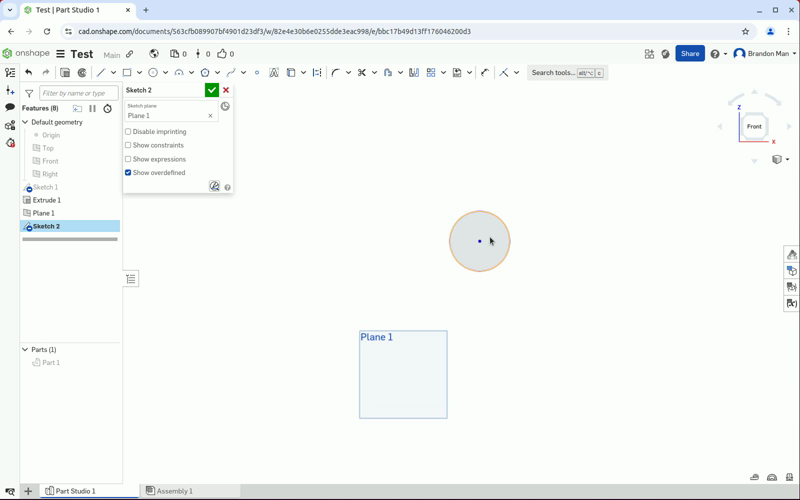
scroll(6)
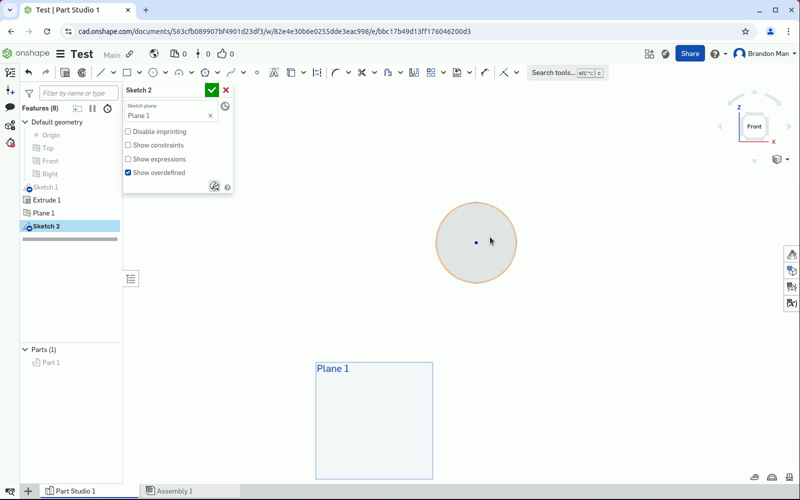
scroll(6)
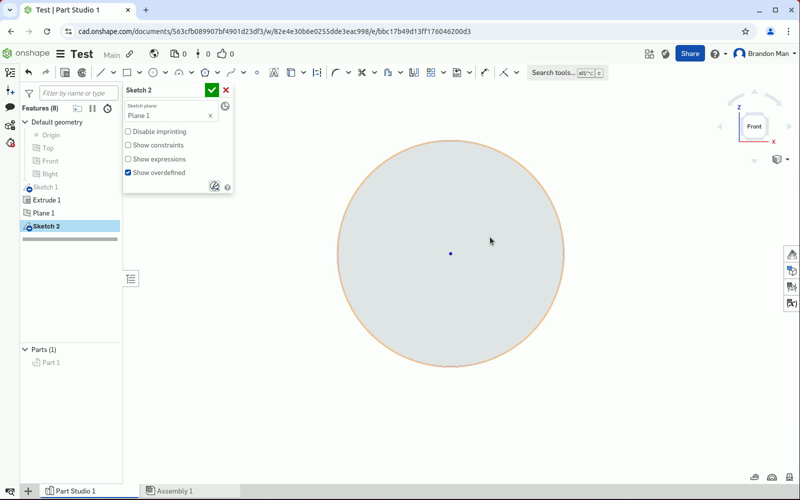
click(490, 236)
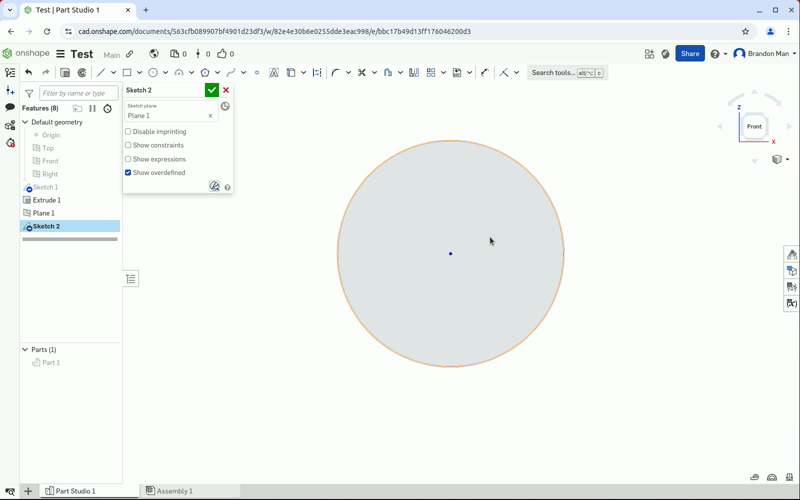
scroll(-6)
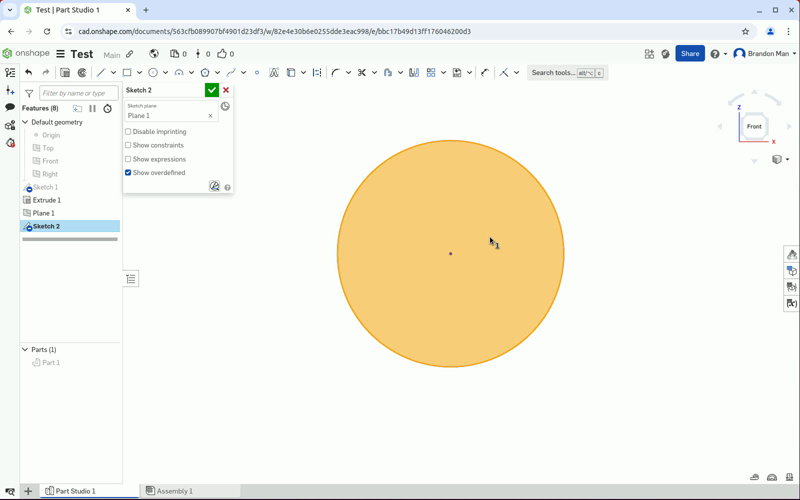
scroll(-6)
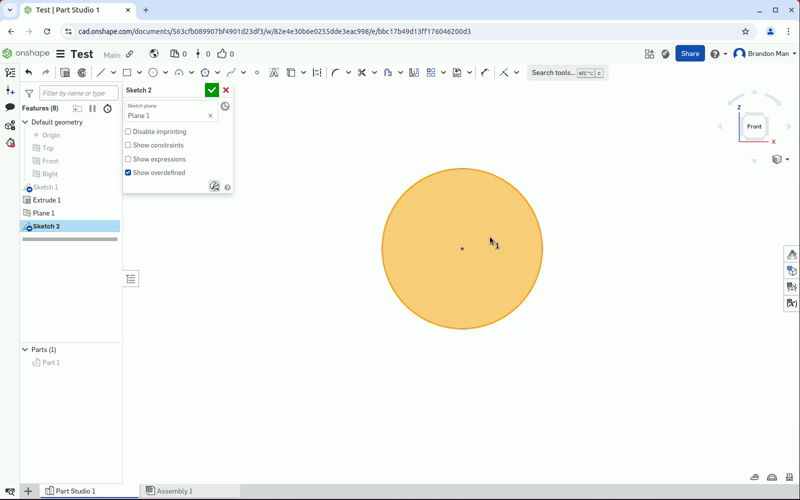
scroll(-6)
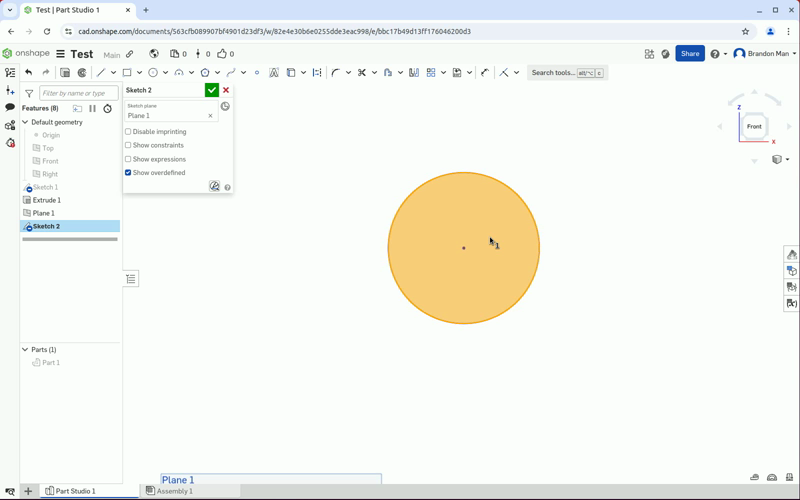
scroll(-6)
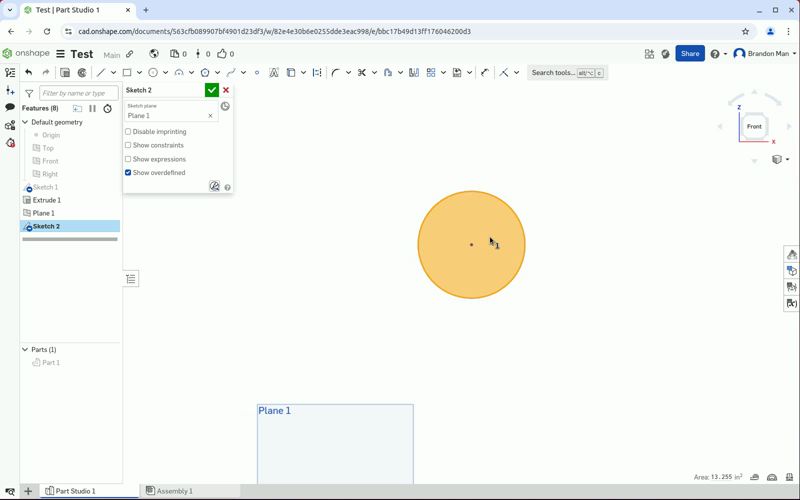
scroll(-6)
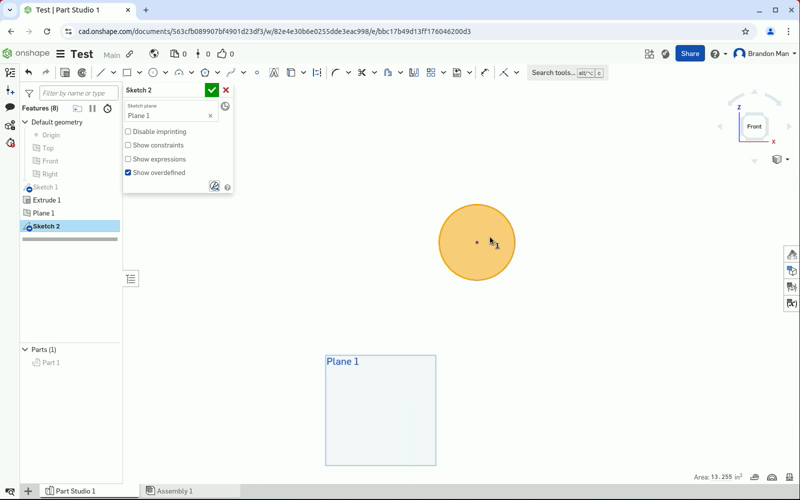
scroll(-6)
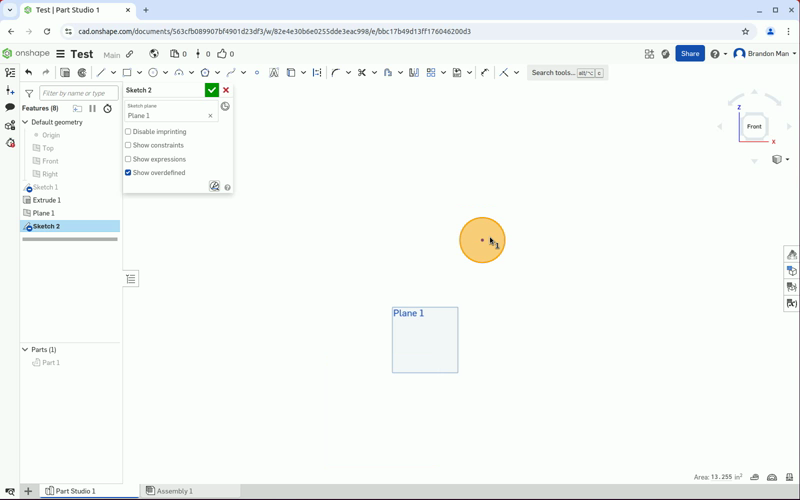
scroll(-6)
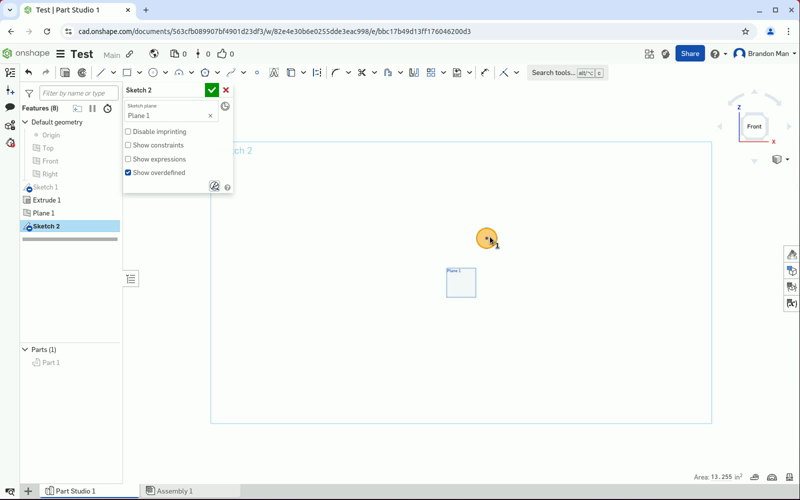
mouse_move(73, 352)
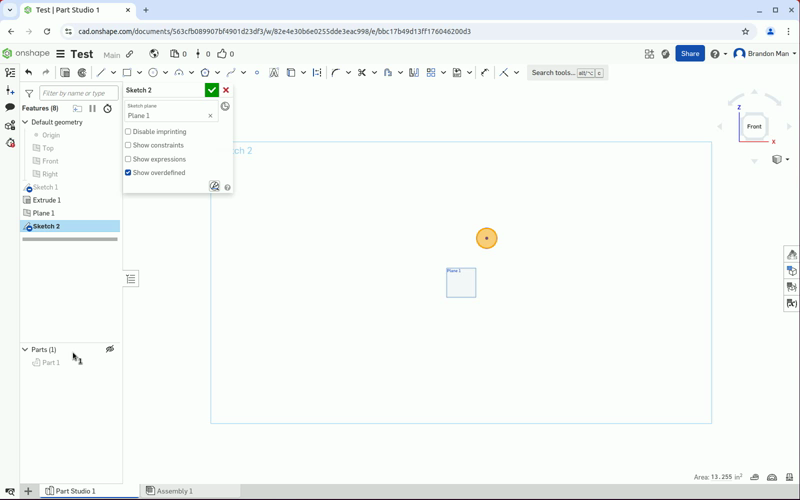
key(shift+y)
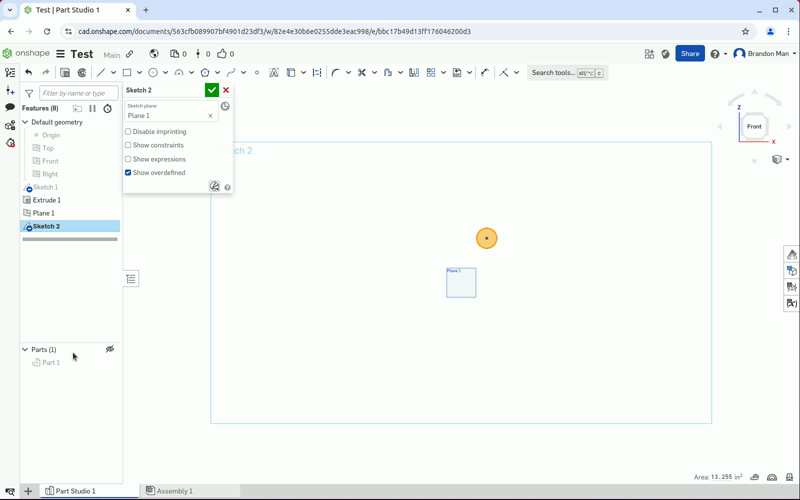
key(shift+e)
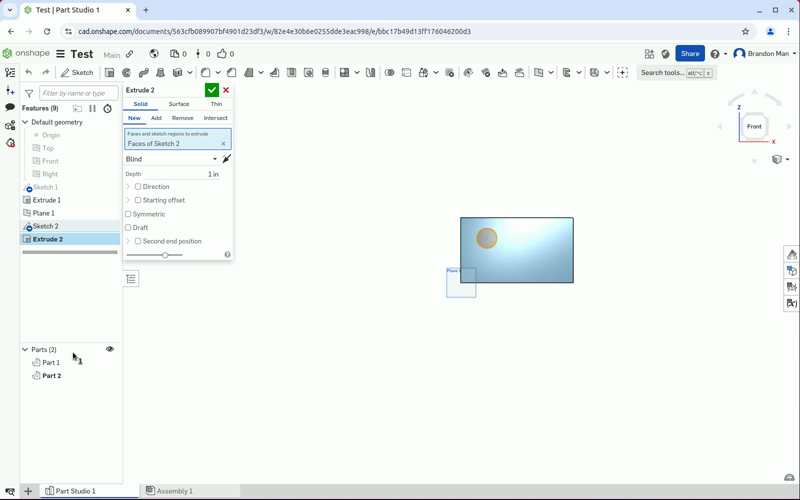
mouse_move(143, 106)
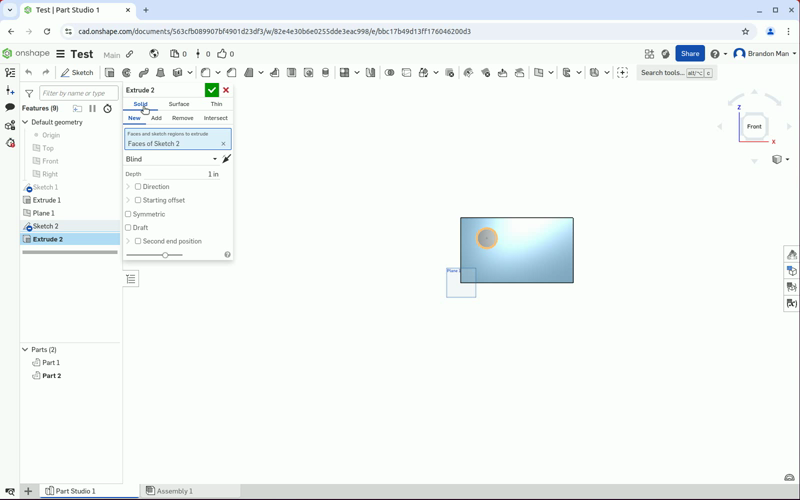
click(143, 106)
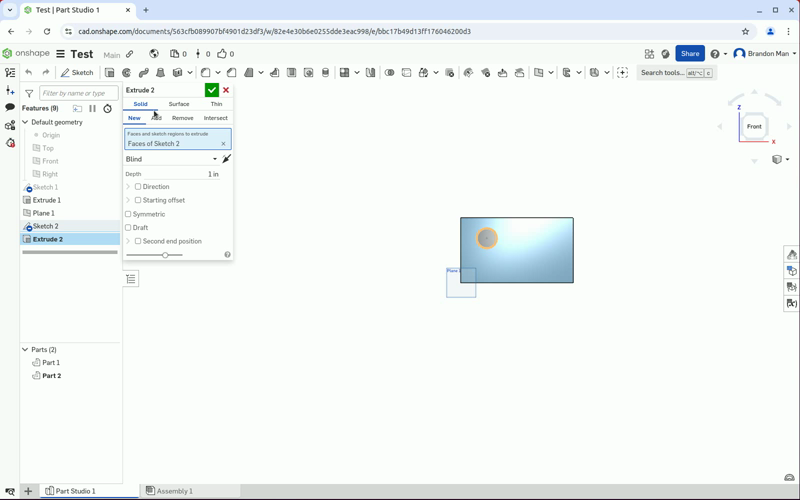
mouse_move(186, 120)
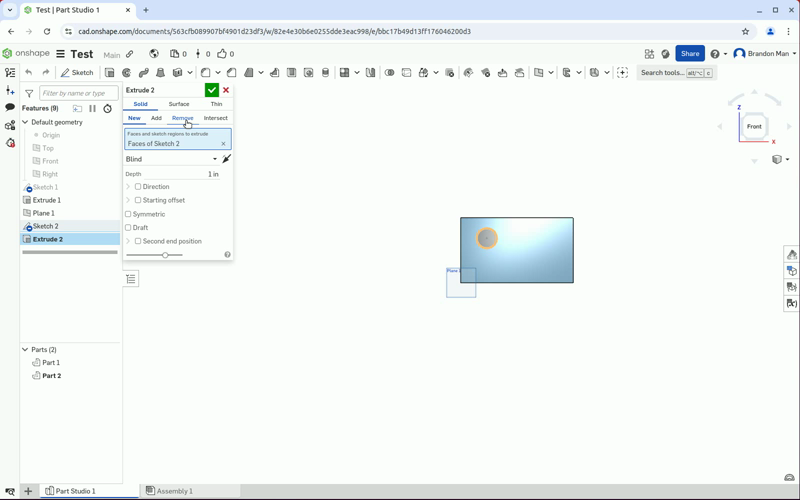
click(186, 120)
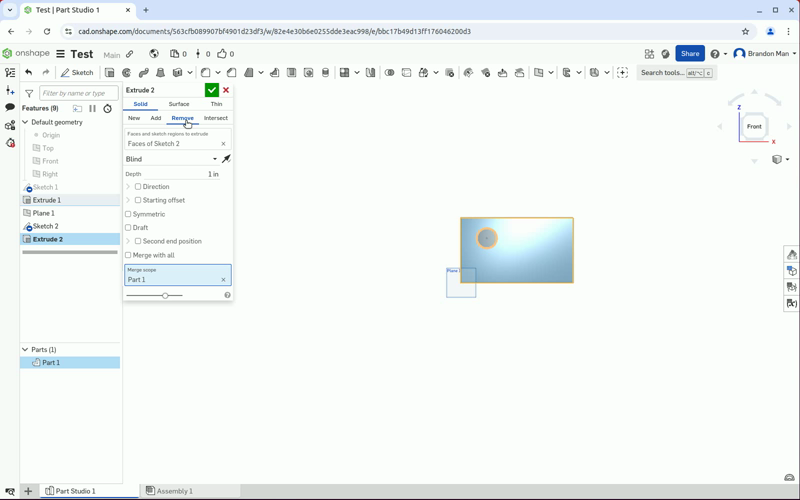
key(tab, 4)
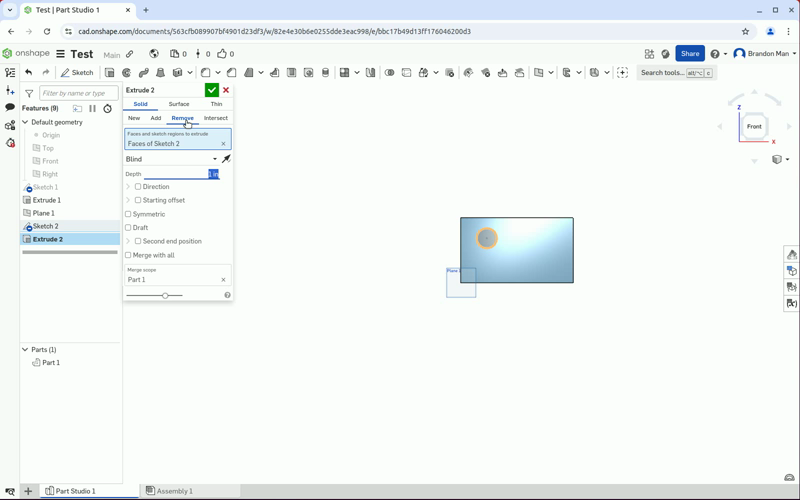
text(1.444)
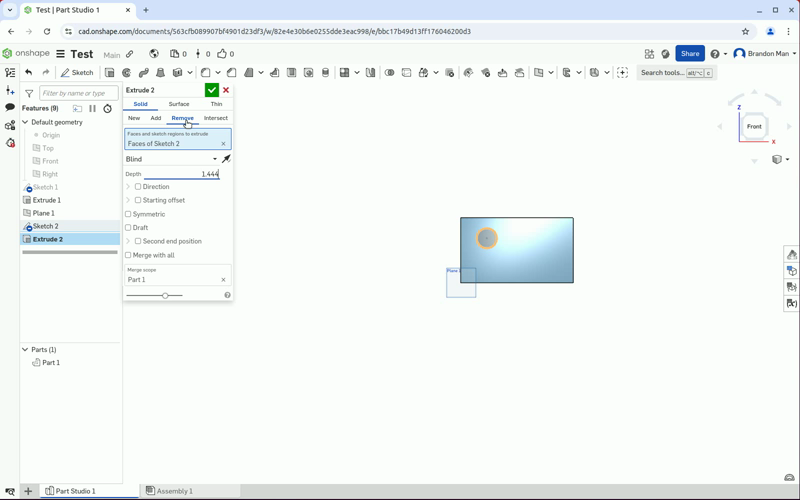
key(tab, 6)
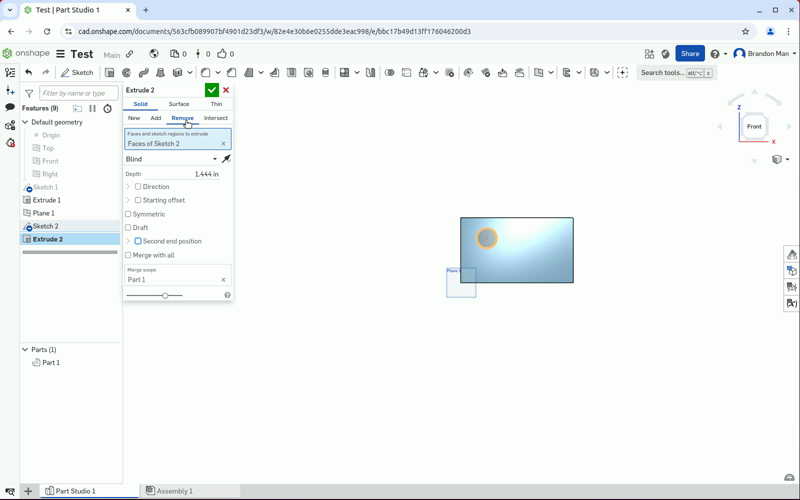
key(space)
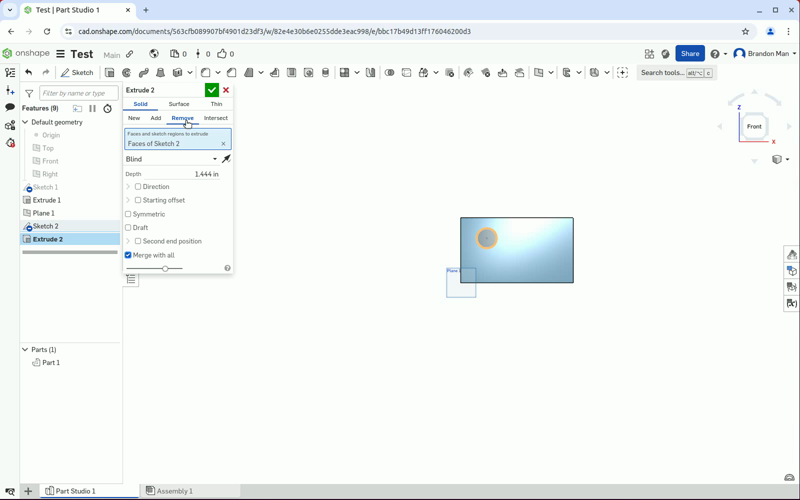
key(enter)
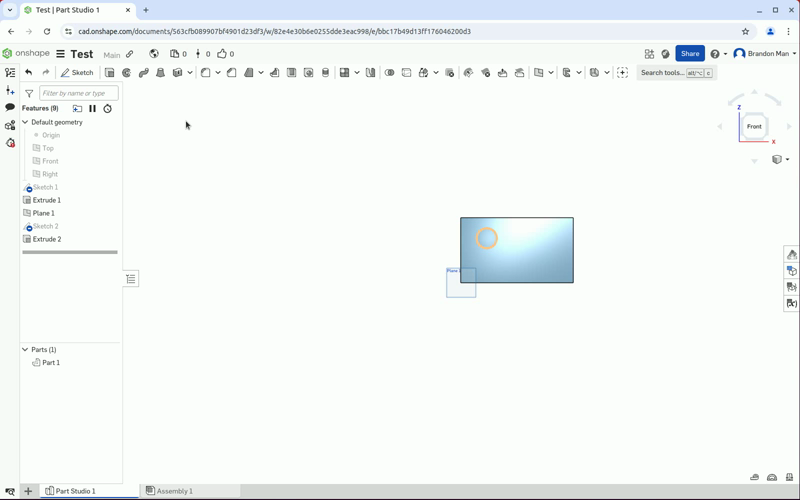
key(shift+h)
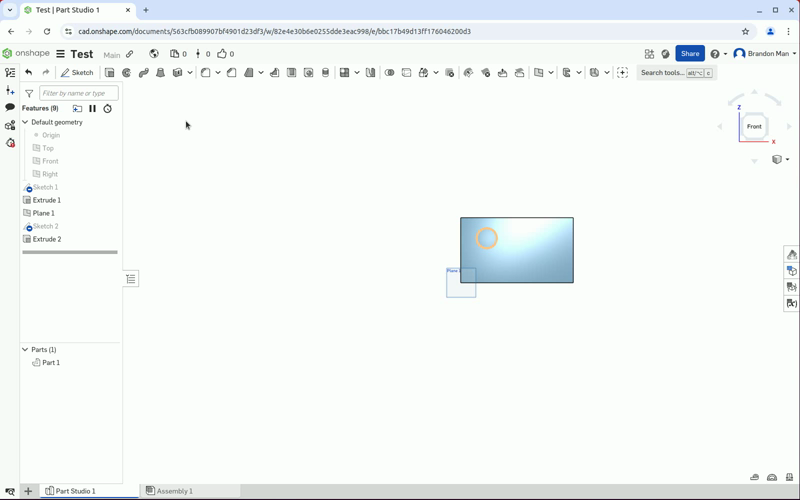
key(shift+h)
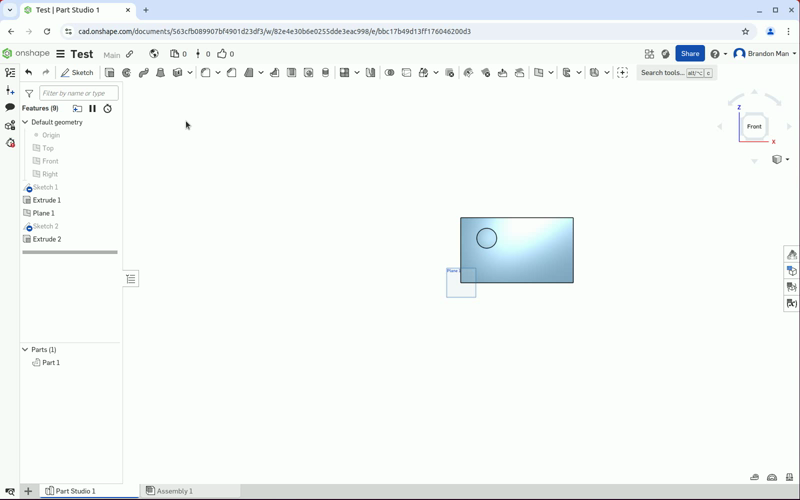
mouse_move(73, 189)
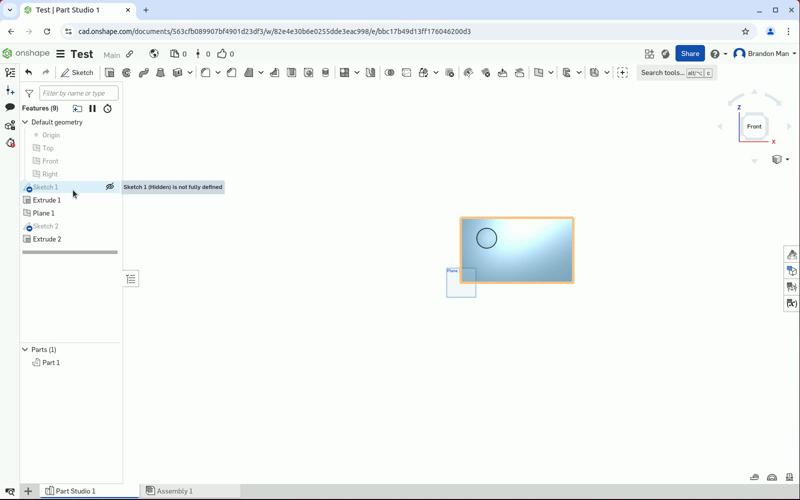
click(73, 189)
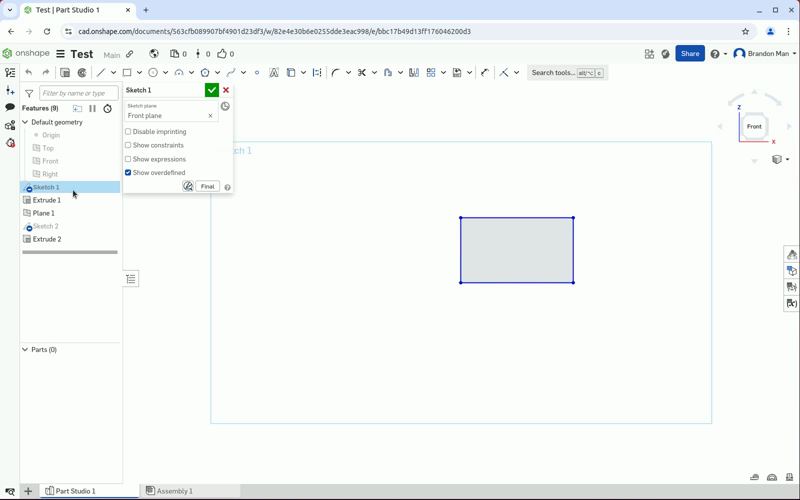
mouse_move(229, 92)
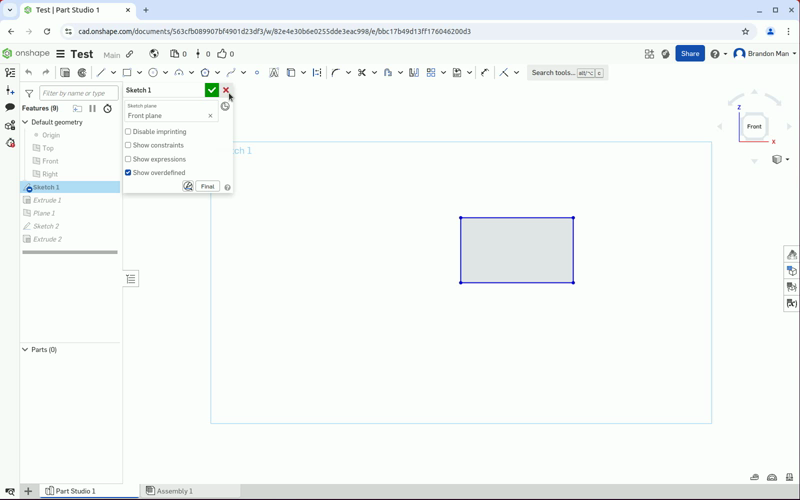
click(229, 92)
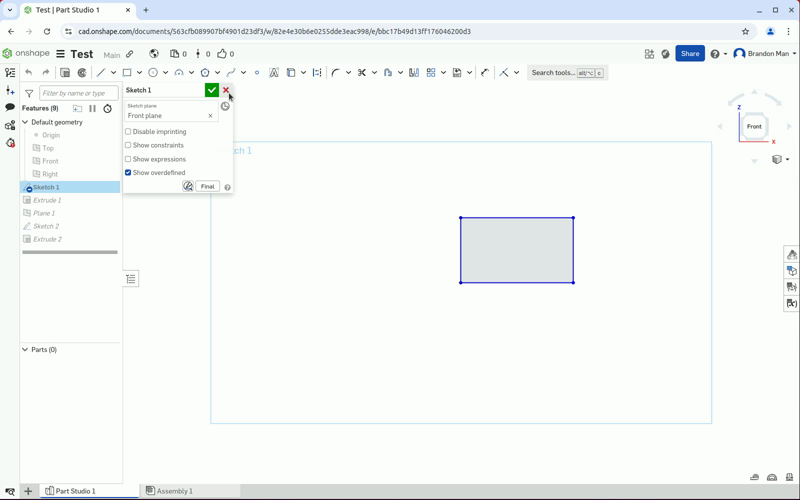
key(shift+s)
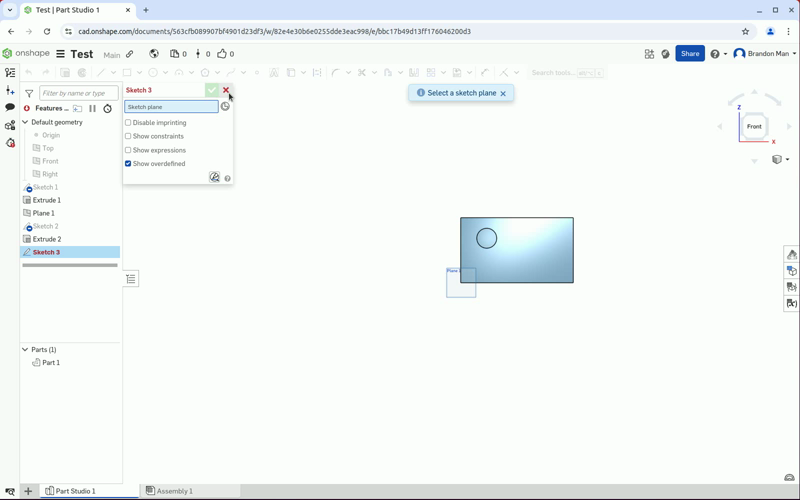
mouse_move(73, 215)
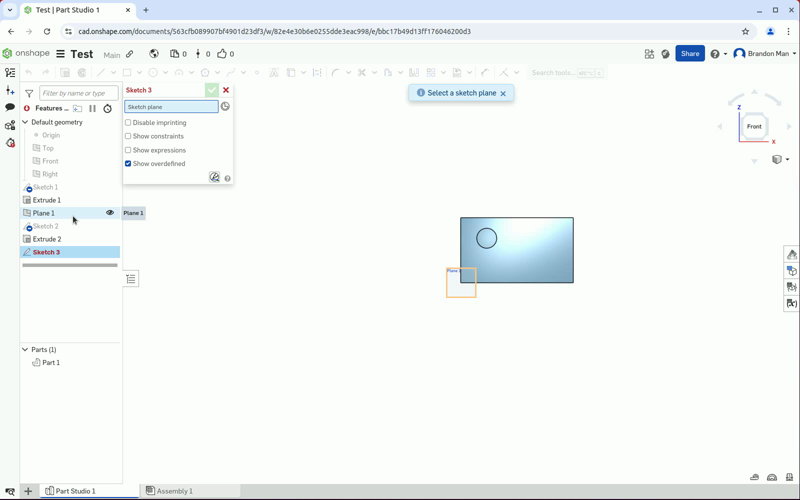
click(73, 215)
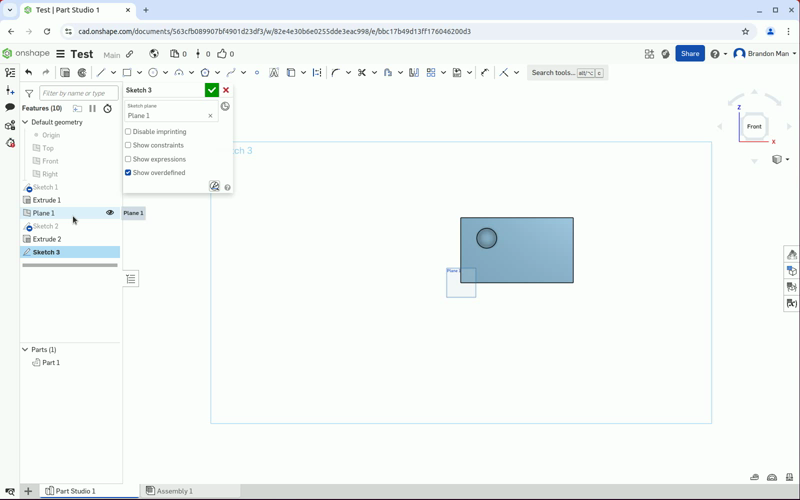
mouse_move(73, 352)
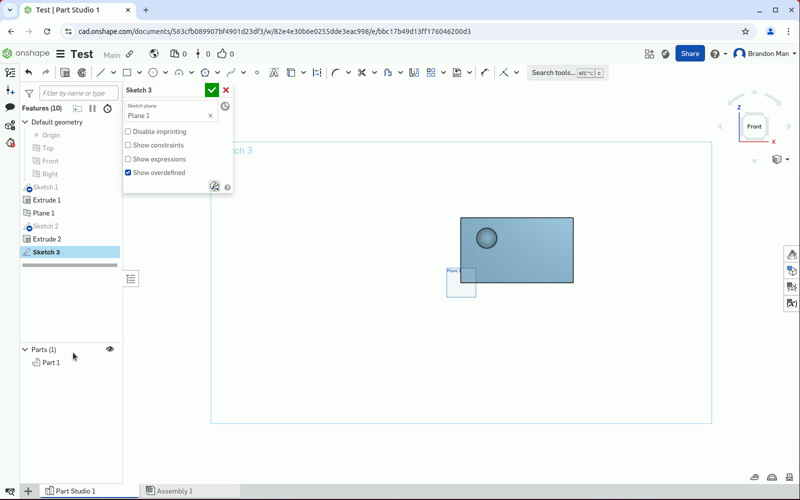
key(y)
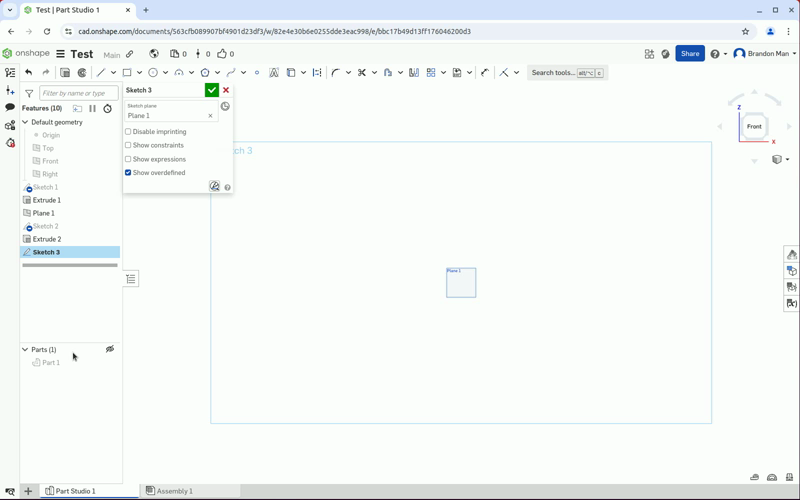
key(c)
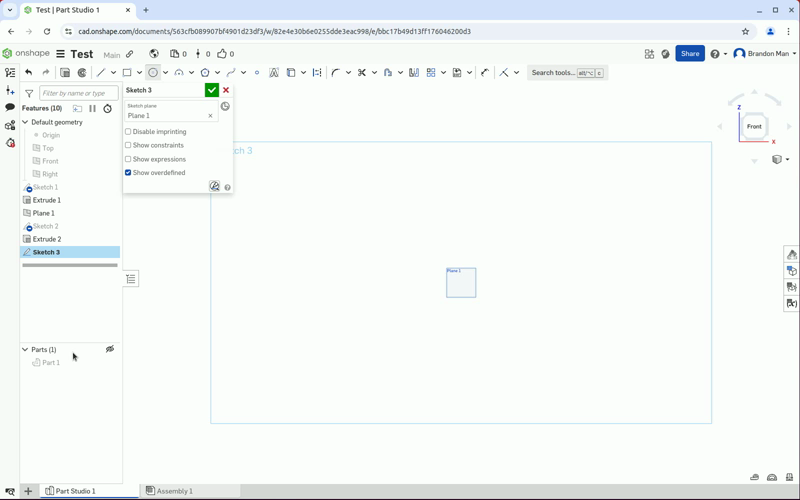
key_down(shift)
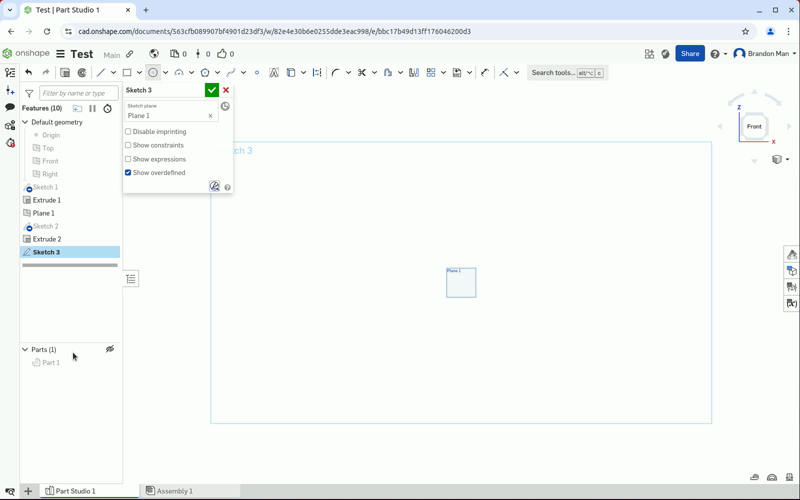
mouse_move(548, 238)
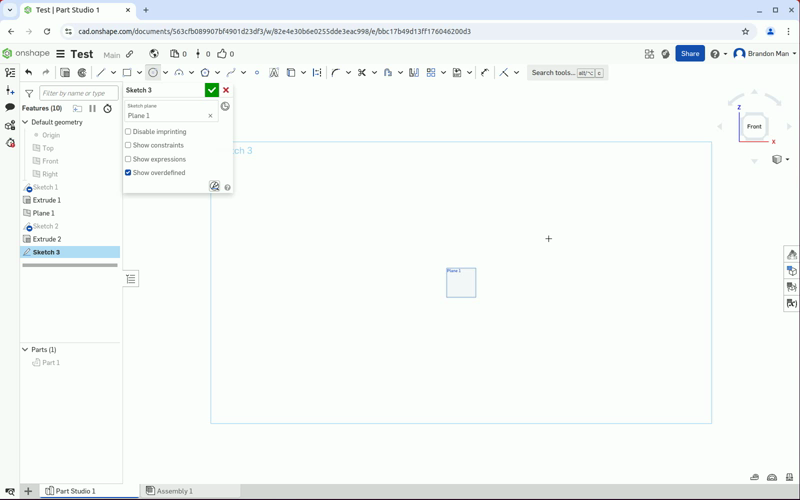
click(548, 238)
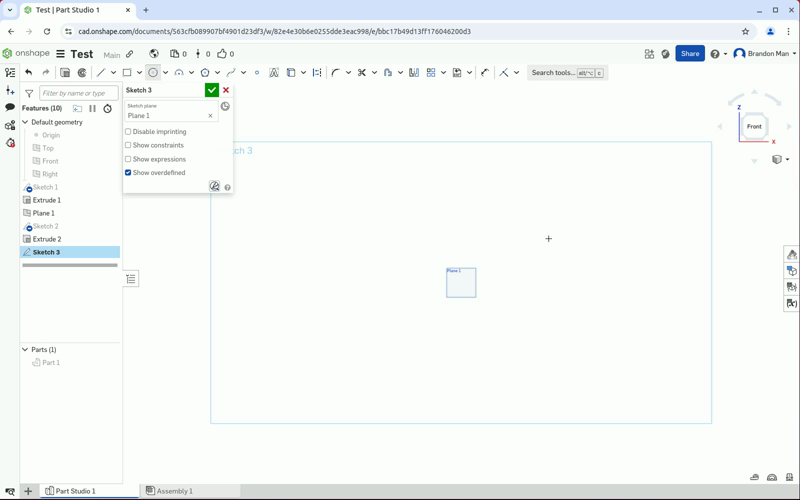
key_up(shift)
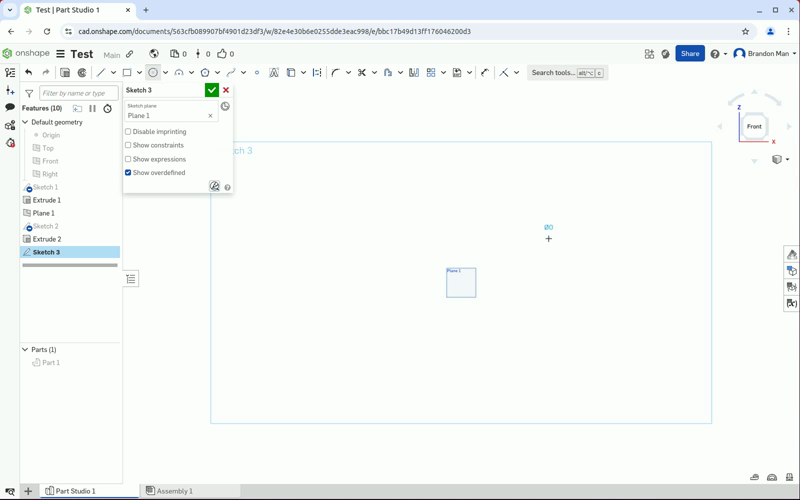
mouse_move(558, 238)
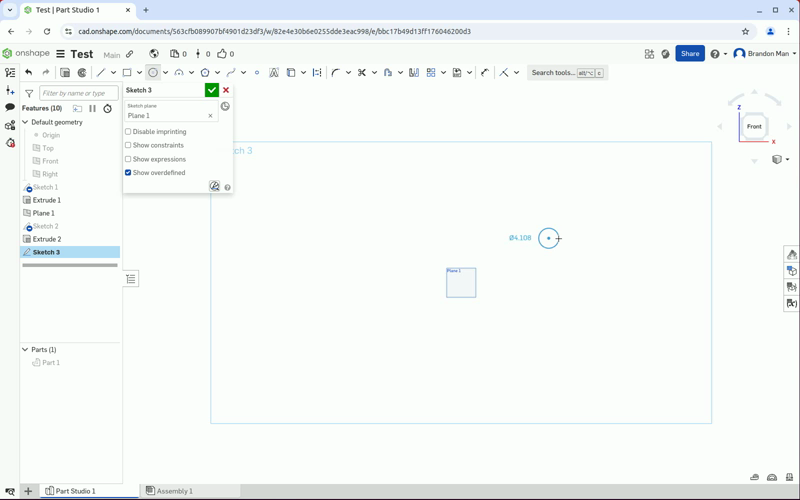
click(558, 238)
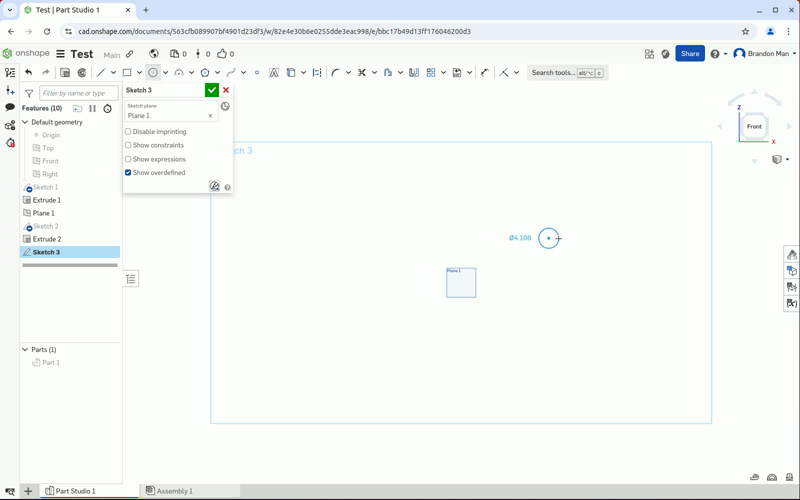
key(esc)
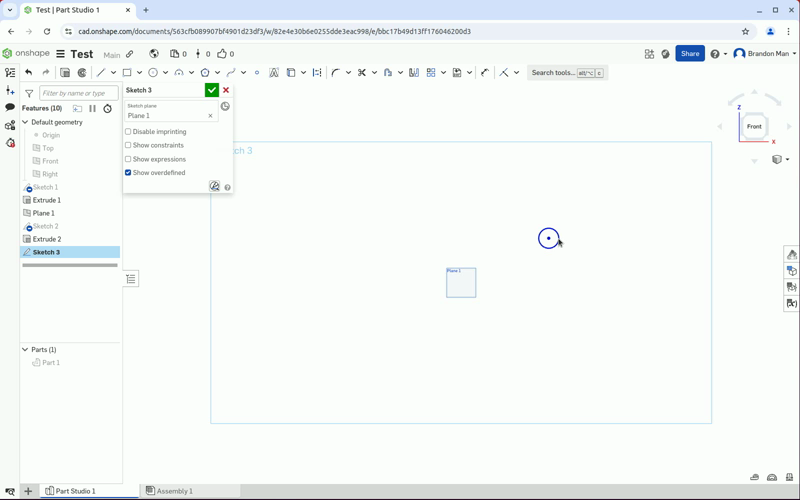
mouse_move(544, 231)
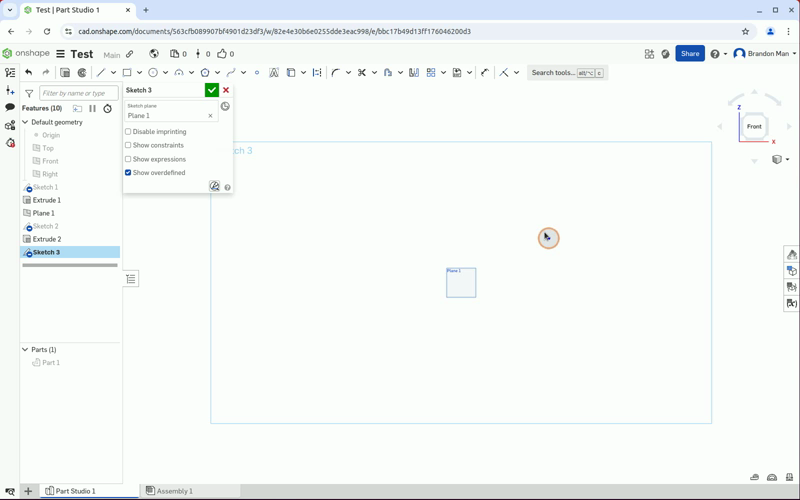
scroll(6)
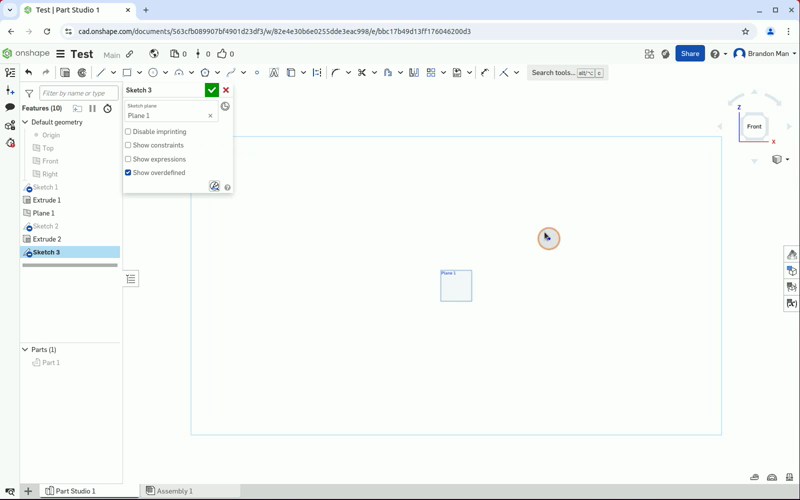
scroll(6)
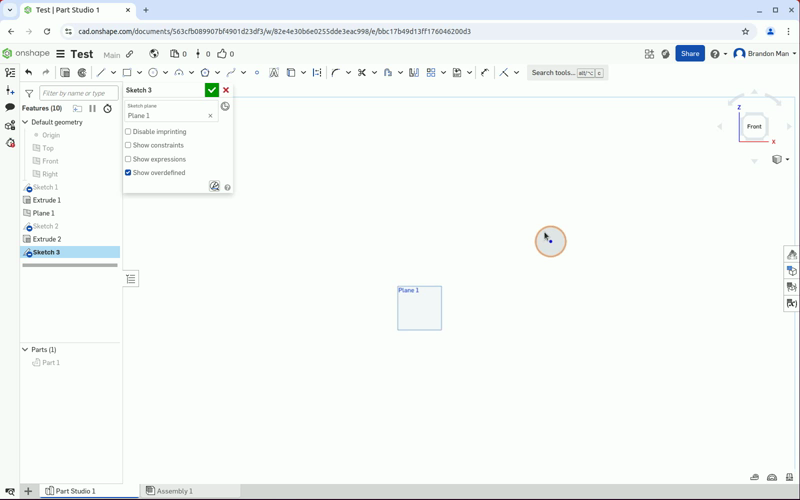
scroll(6)
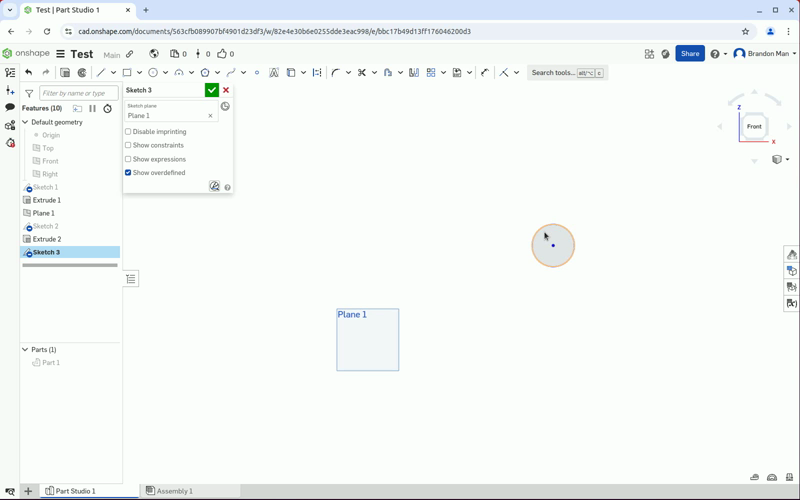
scroll(6)
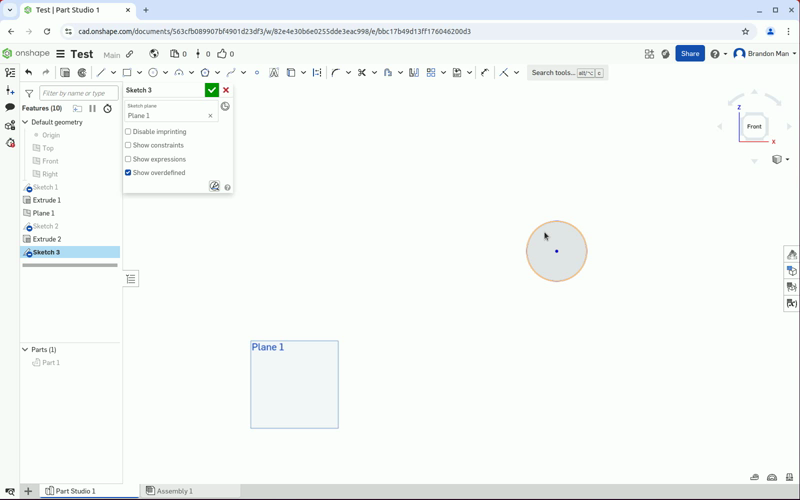
scroll(6)
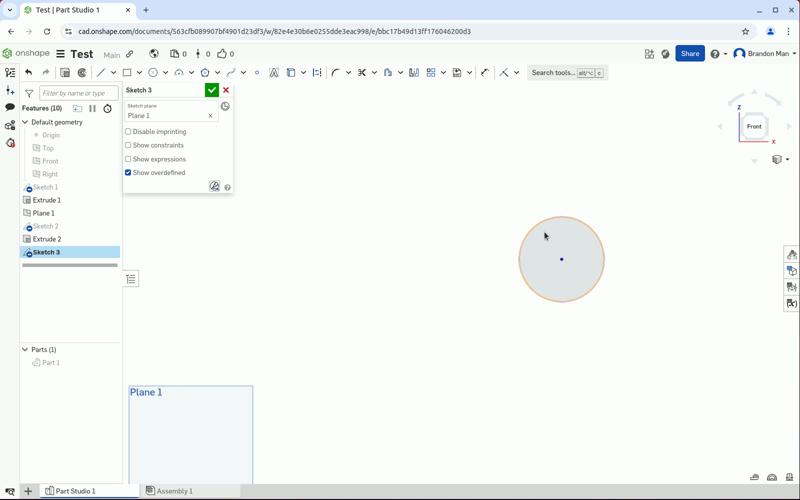
scroll(6)
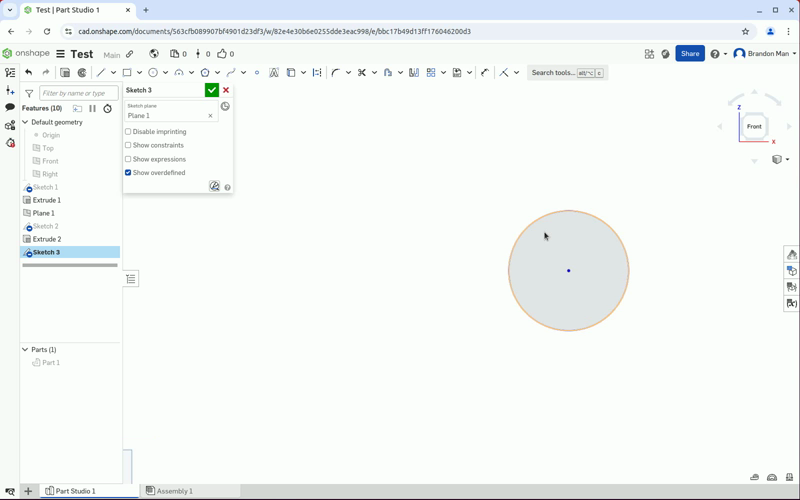
scroll(6)
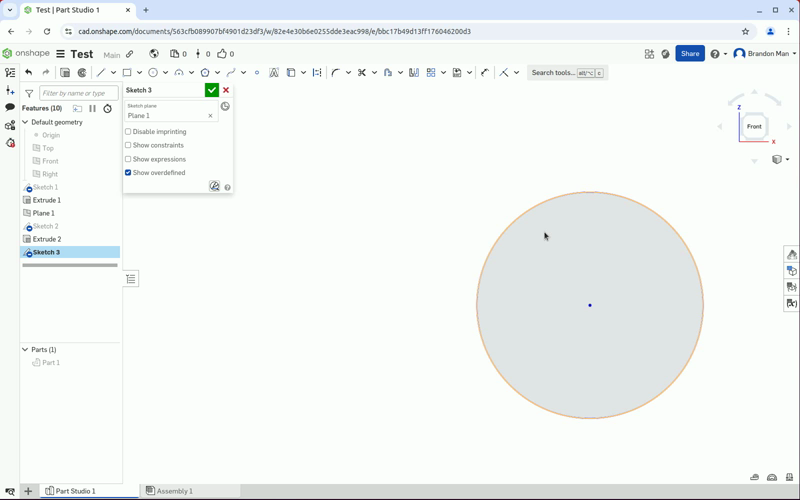
click(544, 231)
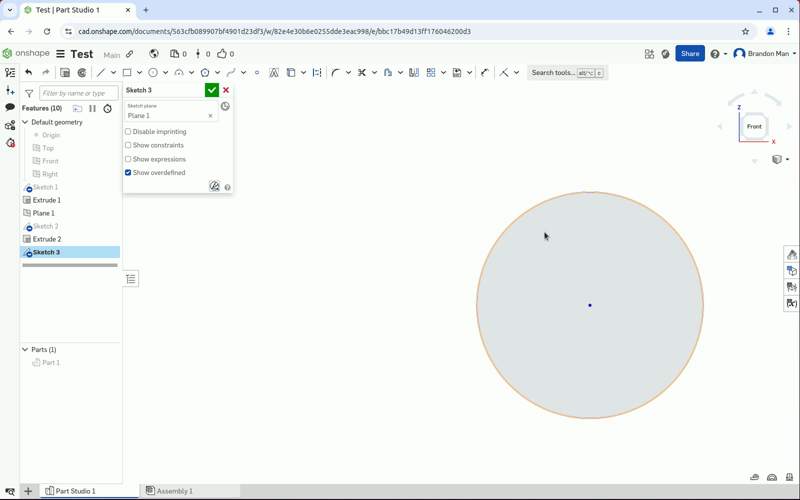
scroll(-6)
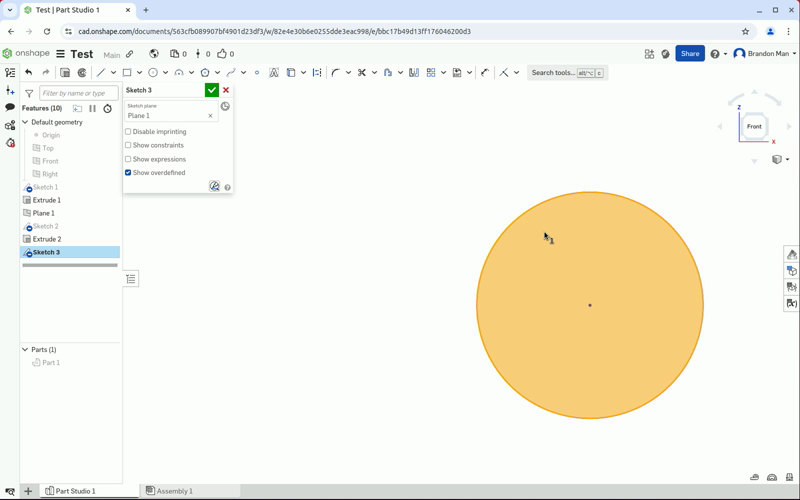
scroll(-6)
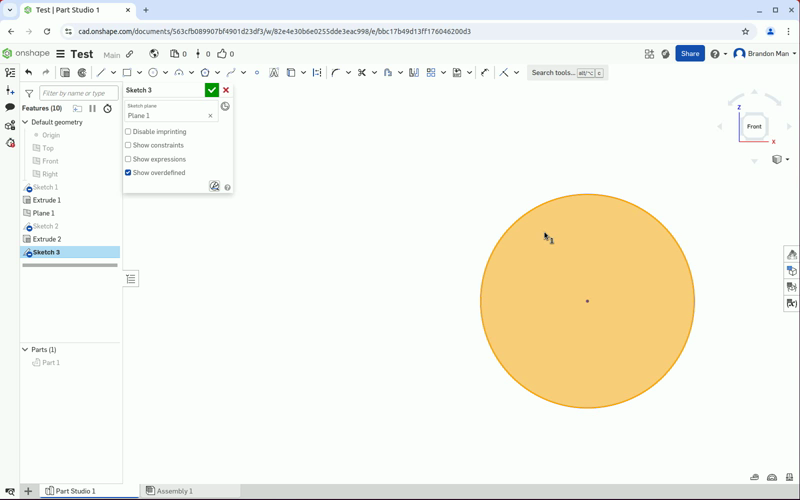
scroll(-6)
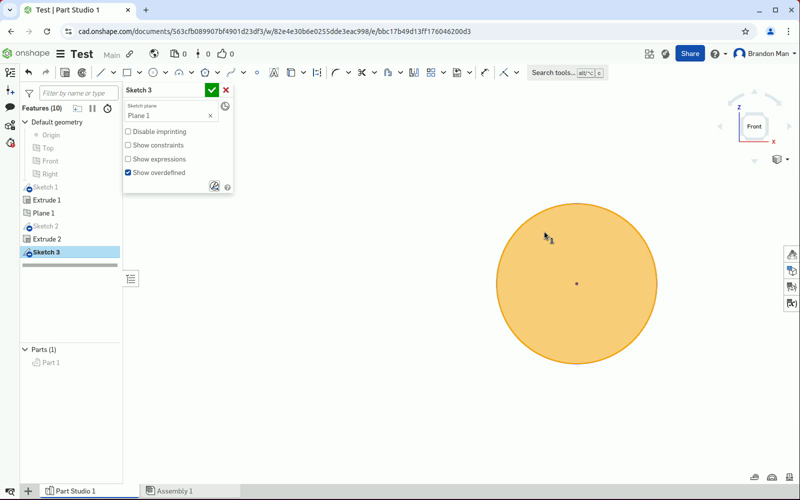
scroll(-6)
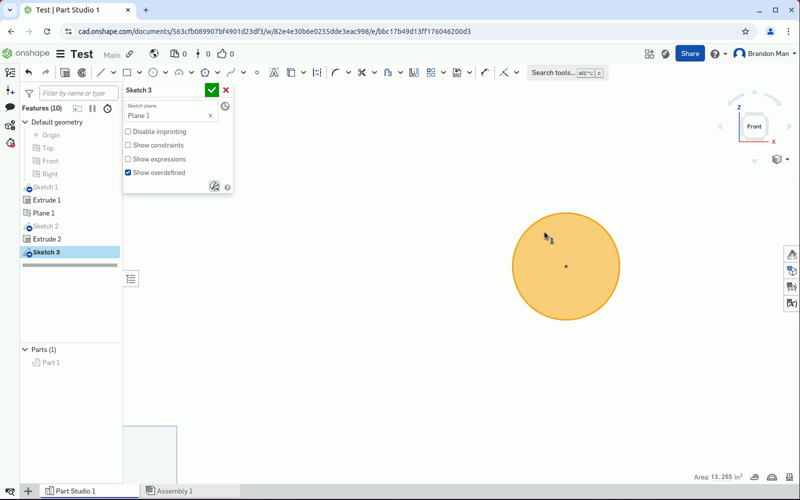
scroll(-6)
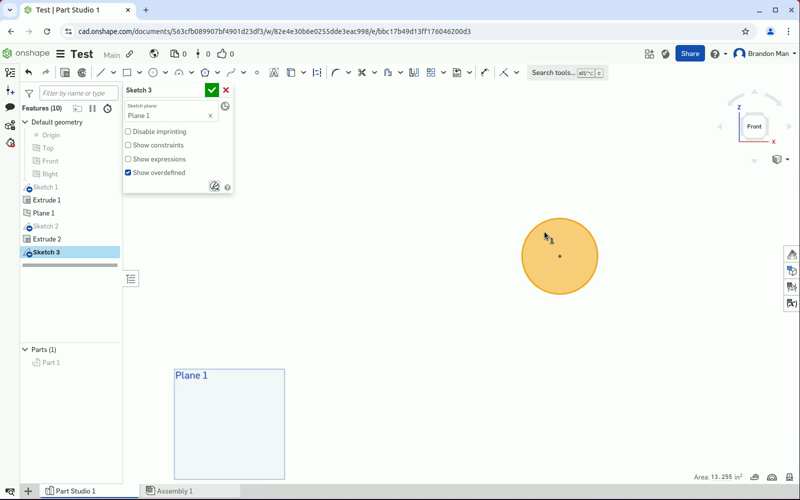
scroll(-6)
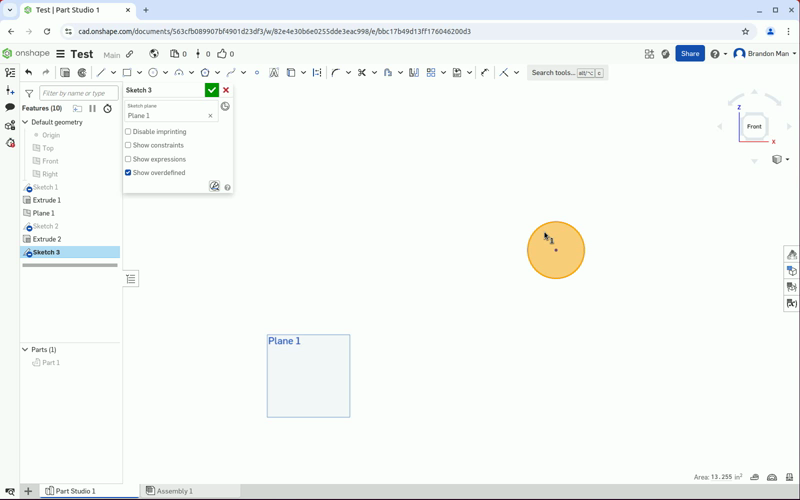
scroll(-6)
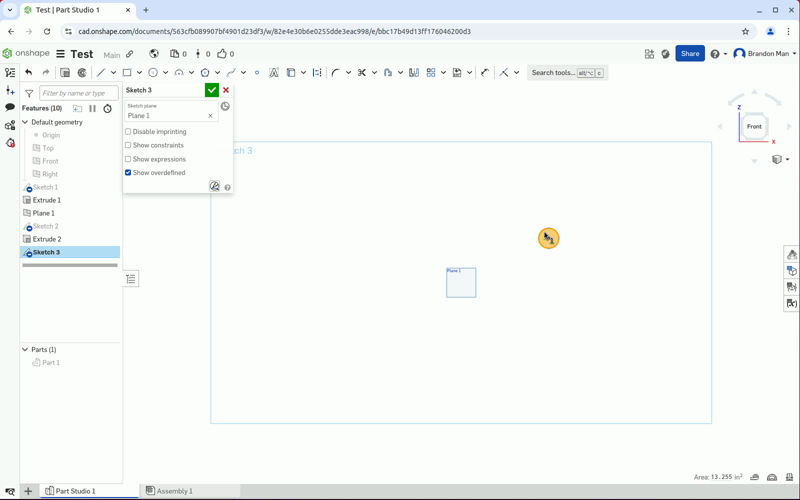
mouse_move(73, 352)
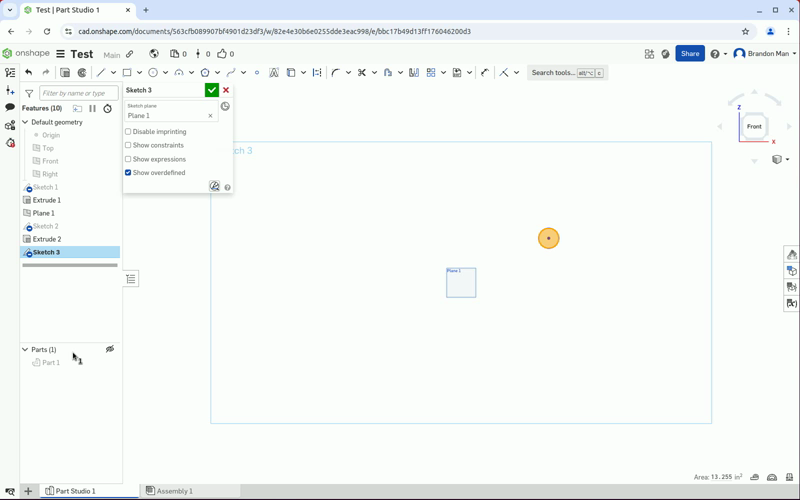
key(shift+y)
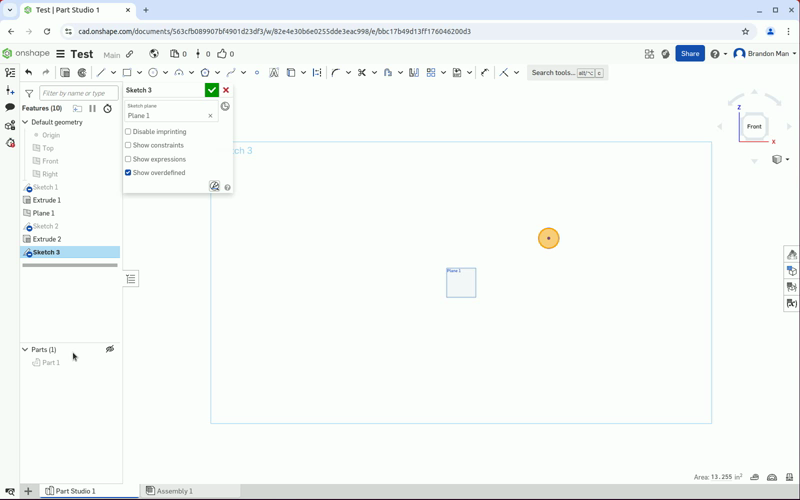
key(shift+e)
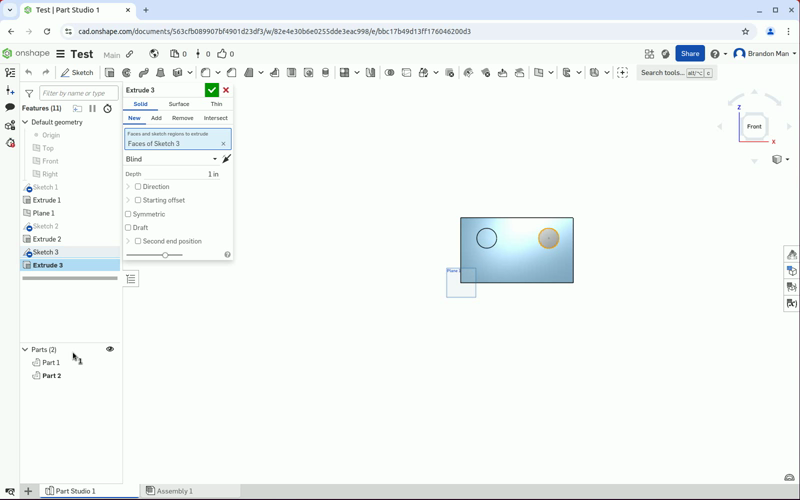
mouse_move(143, 106)
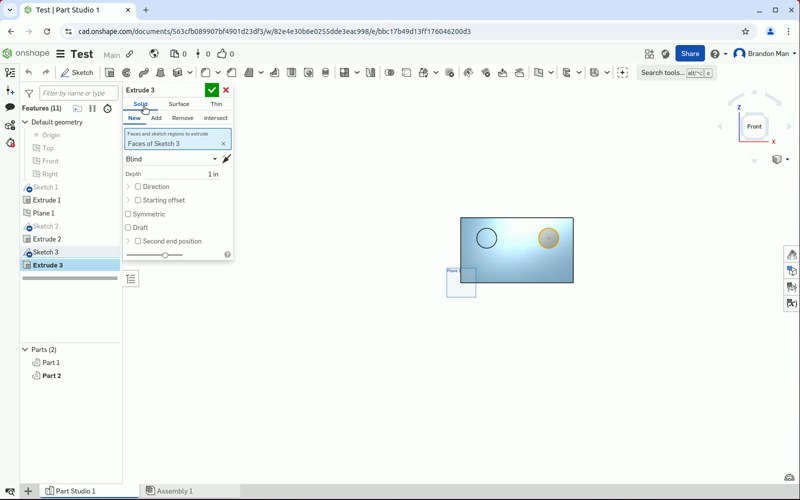
click(143, 106)
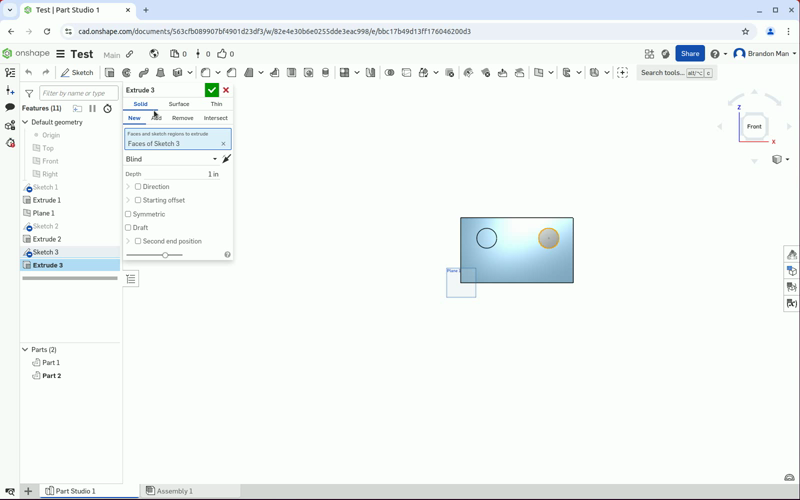
mouse_move(186, 120)
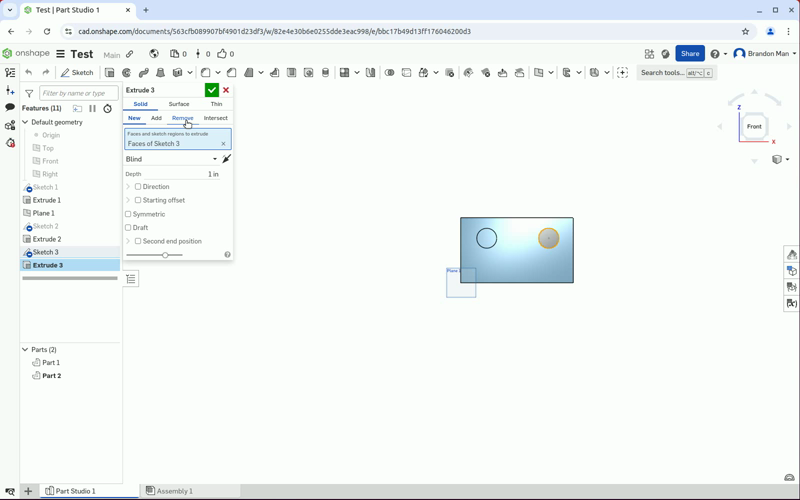
click(186, 120)
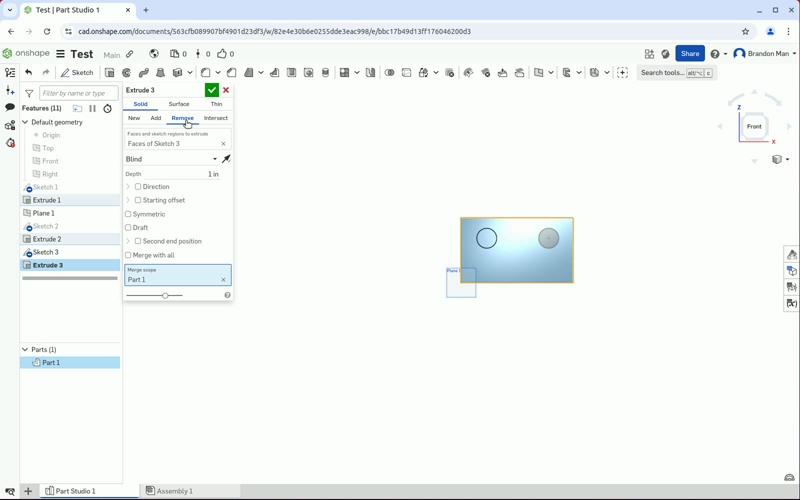
key(tab, 4)
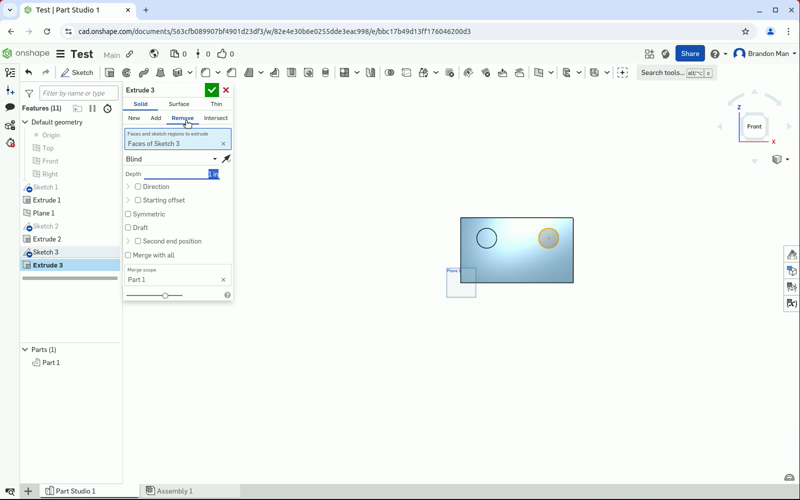
text(1.444)
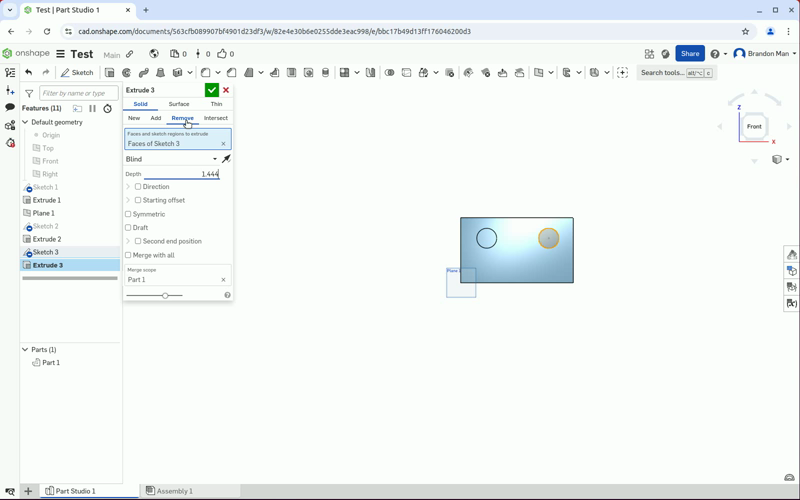
key(tab, 6)
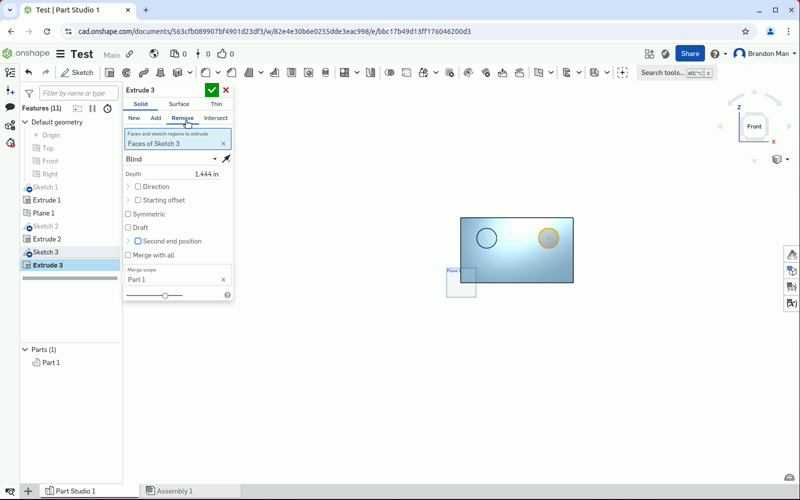
key(space)
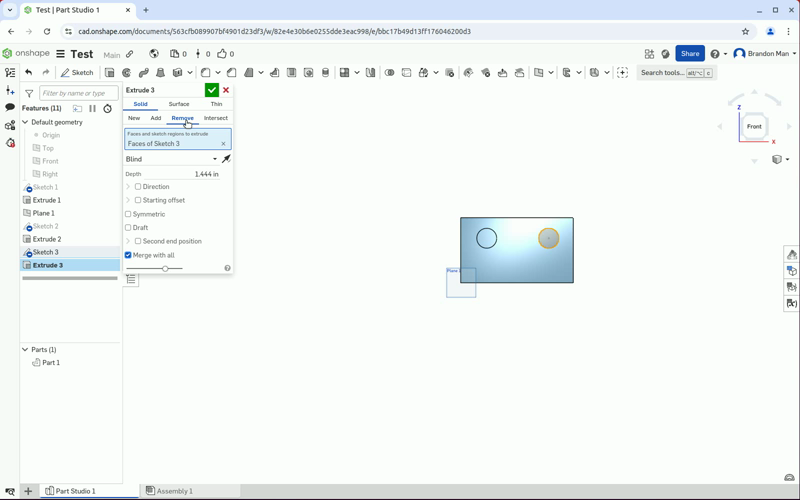
key(enter)
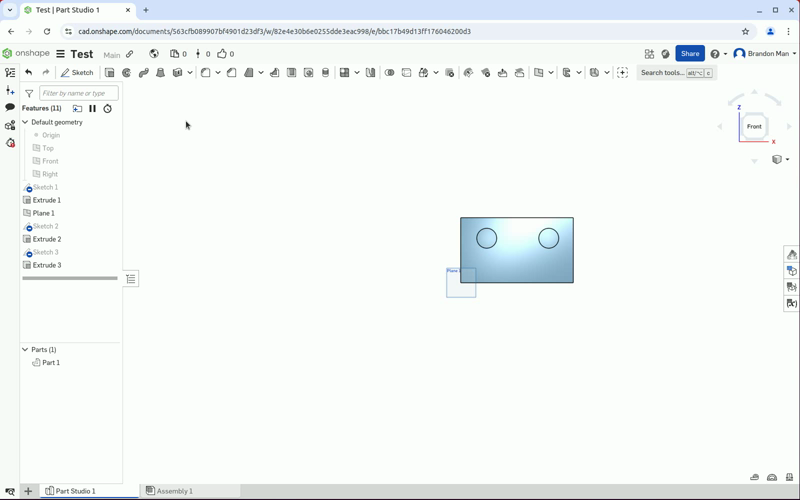
key(shift+h)
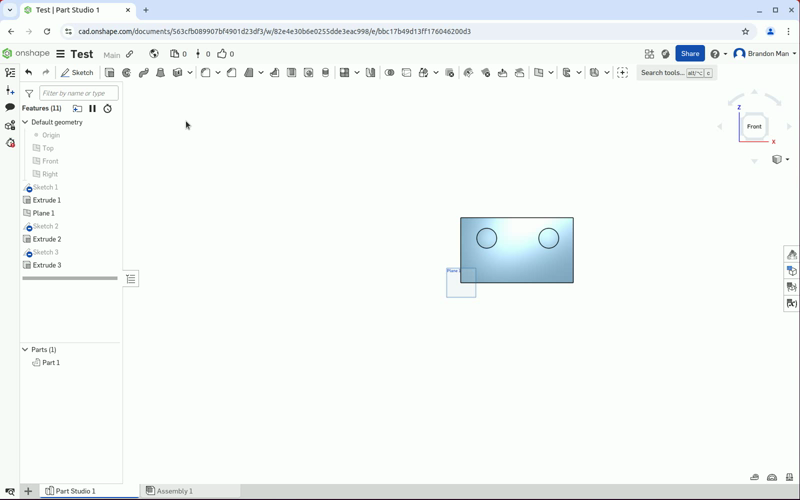
key(shift+h)
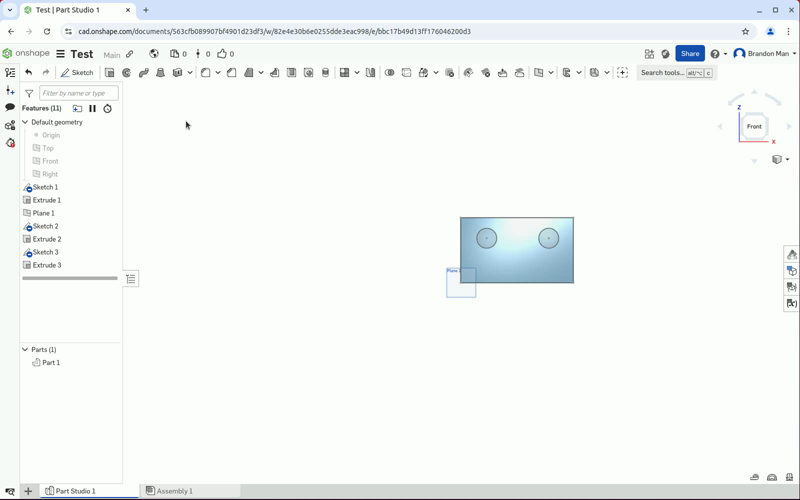
key(shift+7)
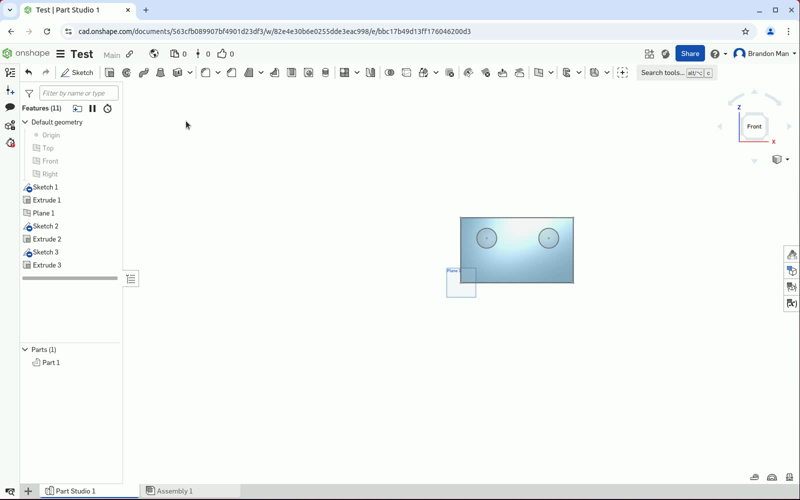
key(left, 2)
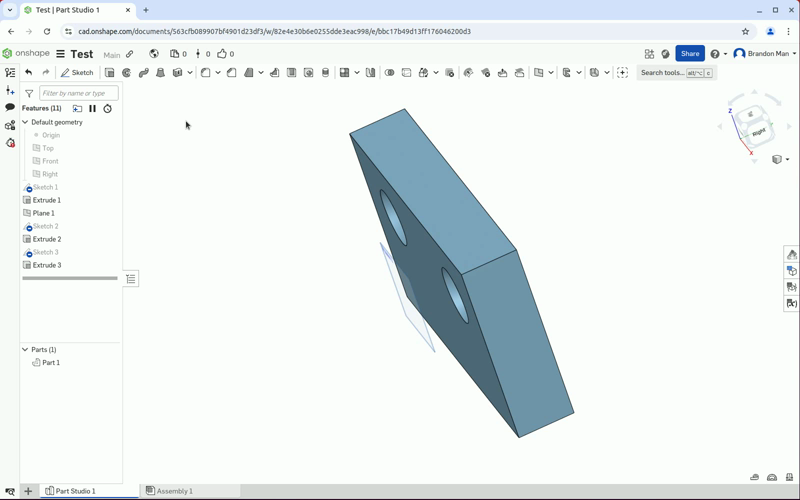
key(down, 2)
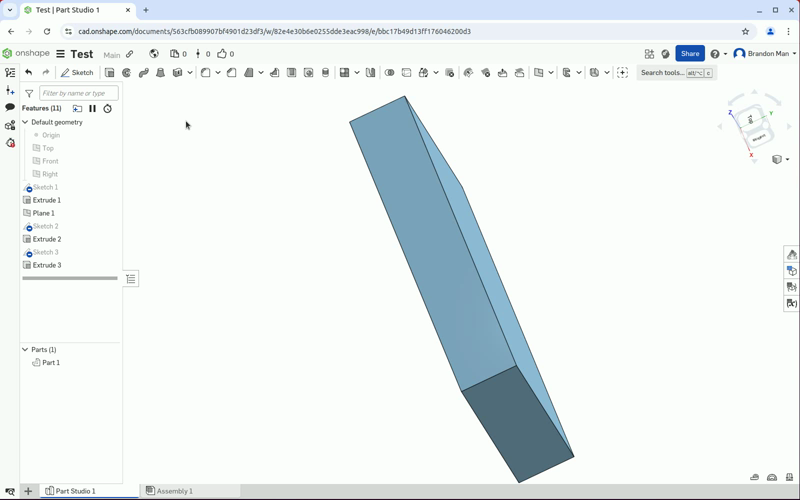
key(up, 2)
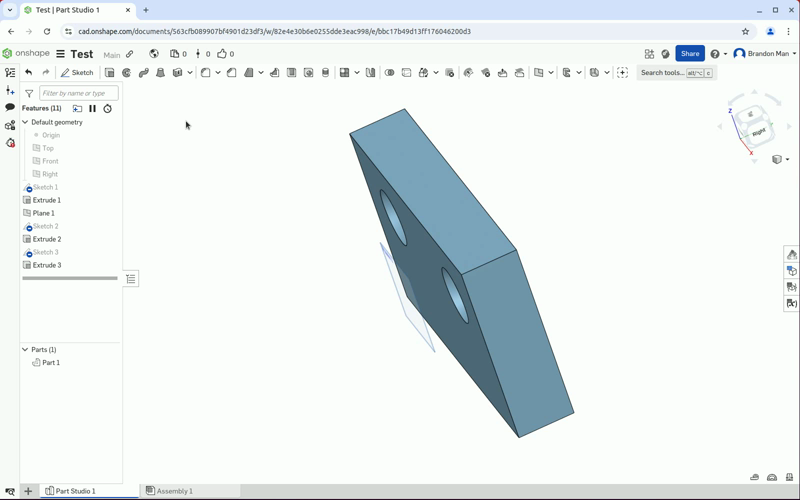
key(right, 2)
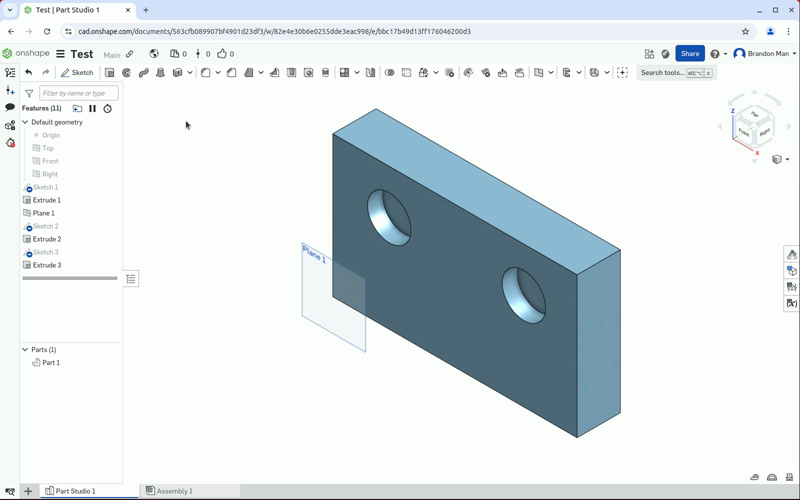
mouse_move(73, 189)
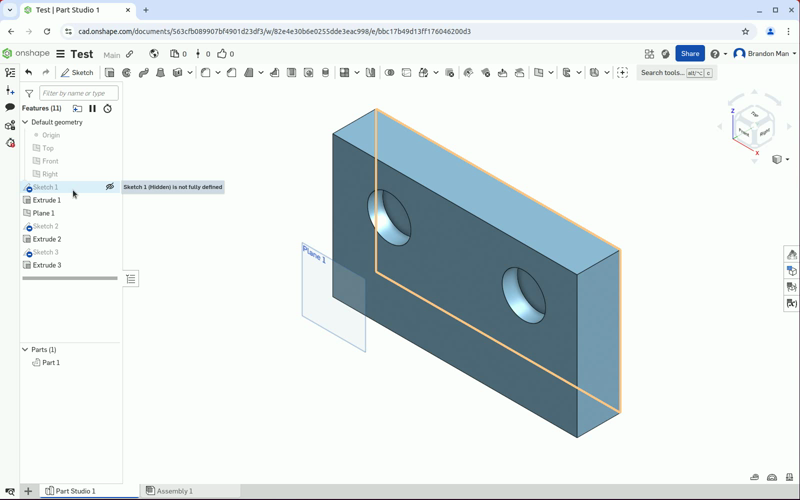
click(73, 189)